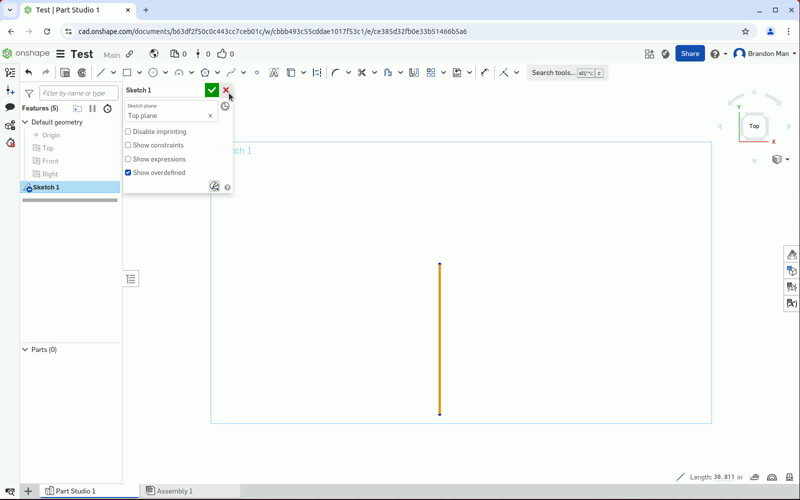
key(shift+h)
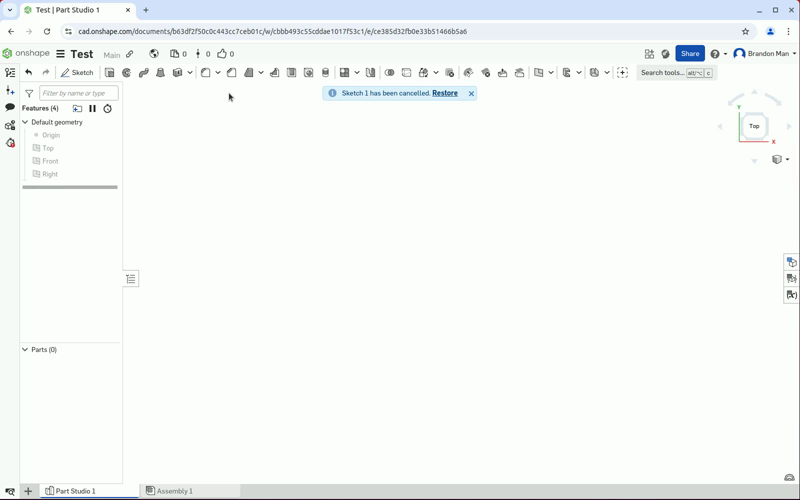
mouse_move(73, 352)
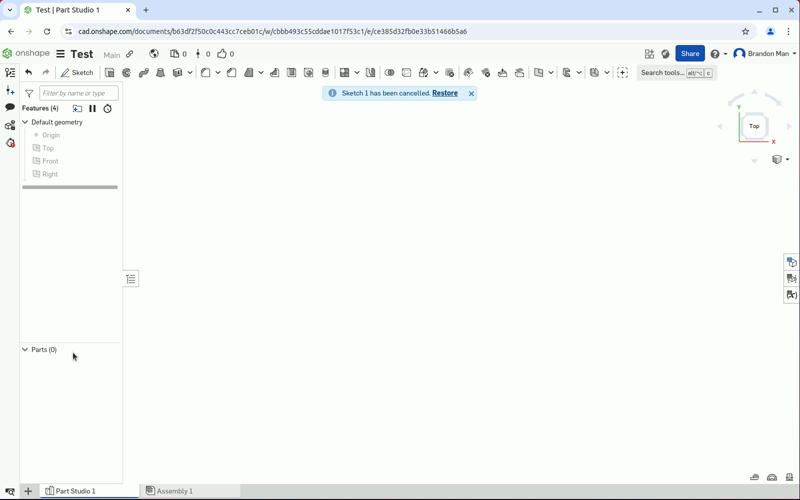
key(y)
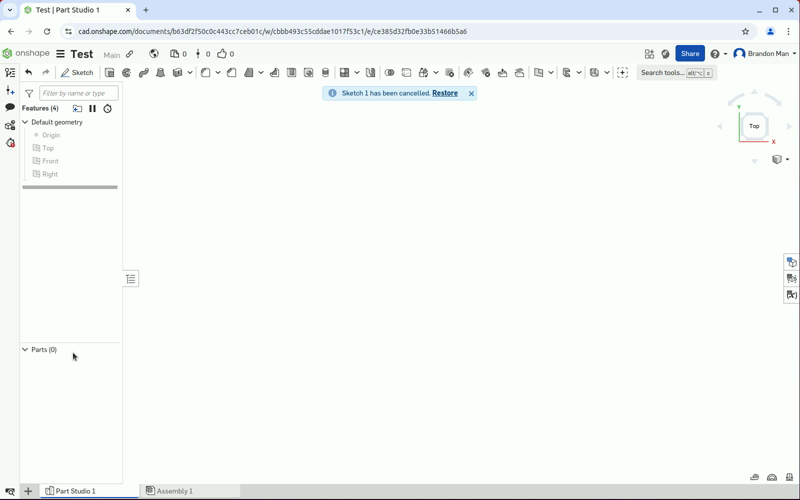
key(shift+p)
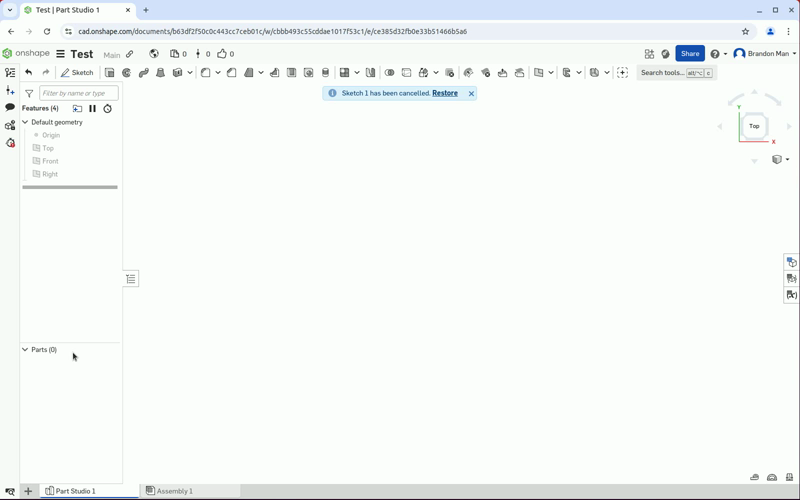
key(space)
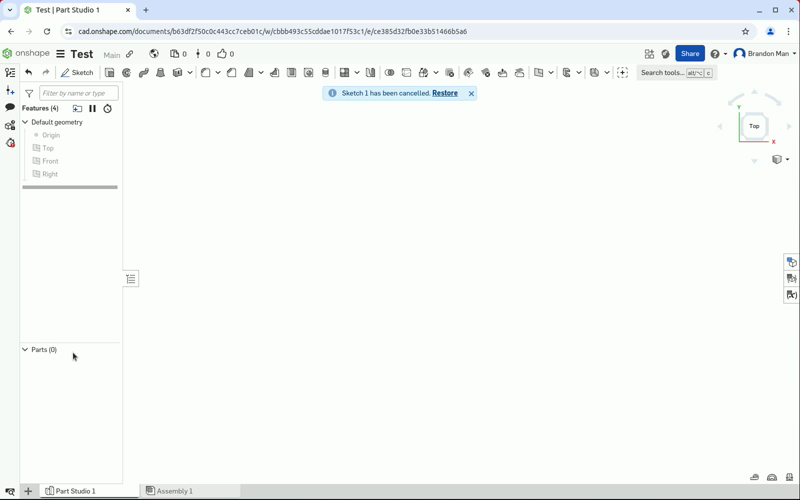
key_down(shift)
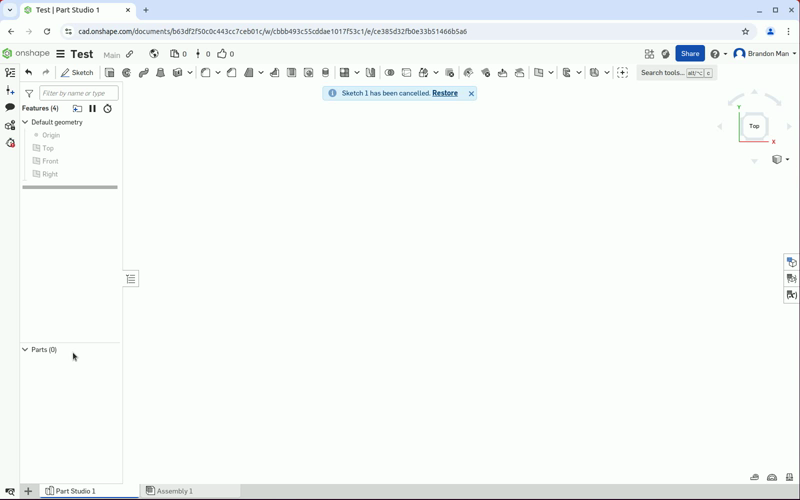
key(up)
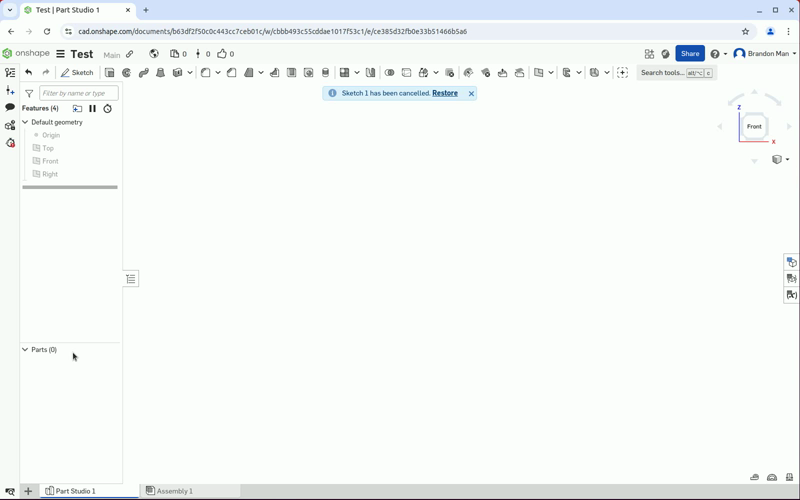
key_up(shift)
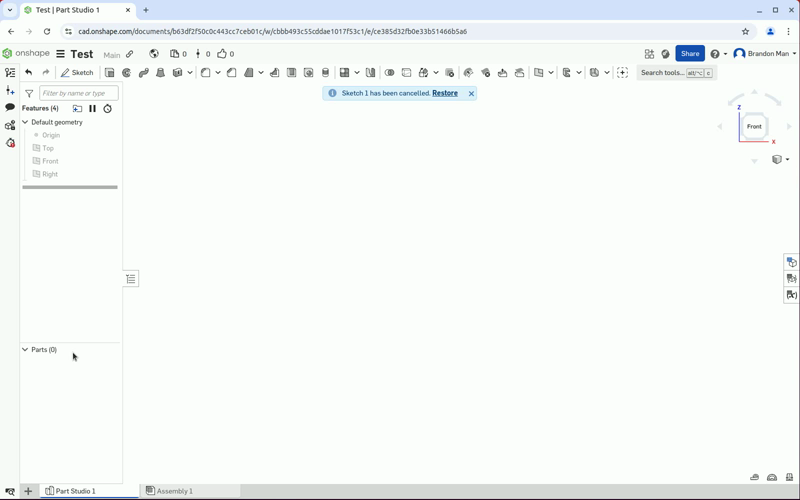
mouse_move(73, 352)
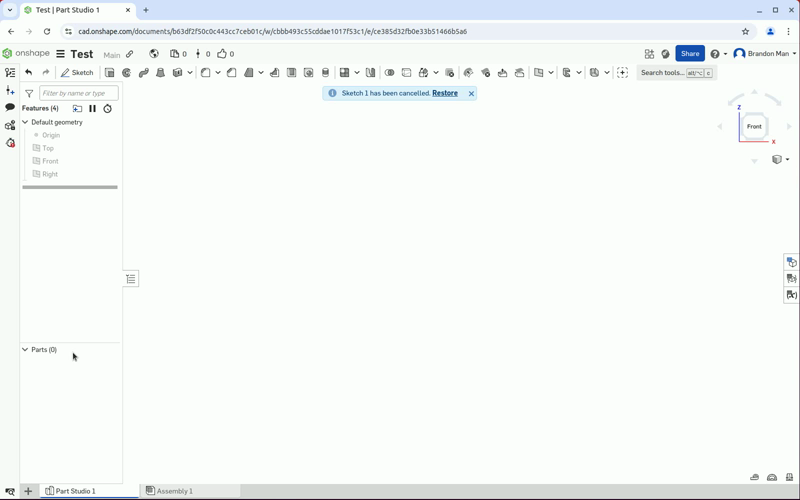
key(shift+y)
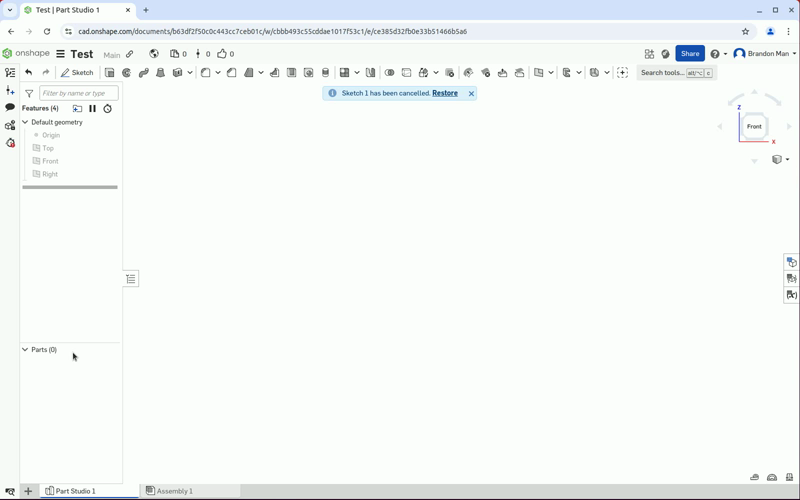
key(shift+s)
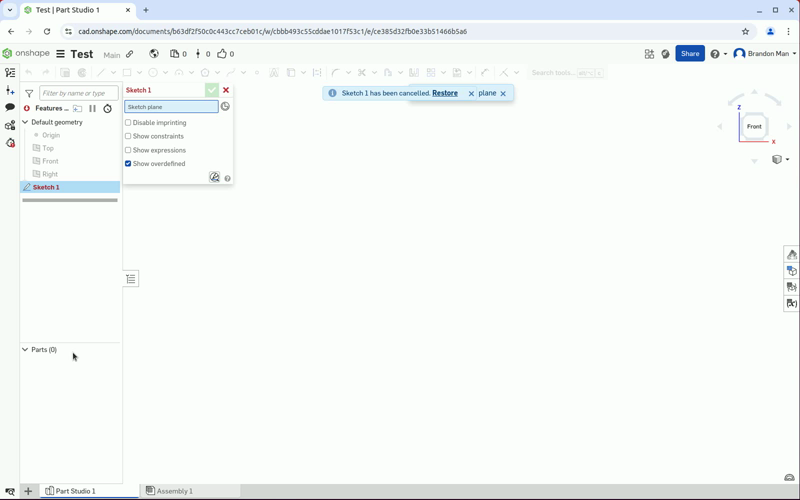
mouse_move(73, 163)
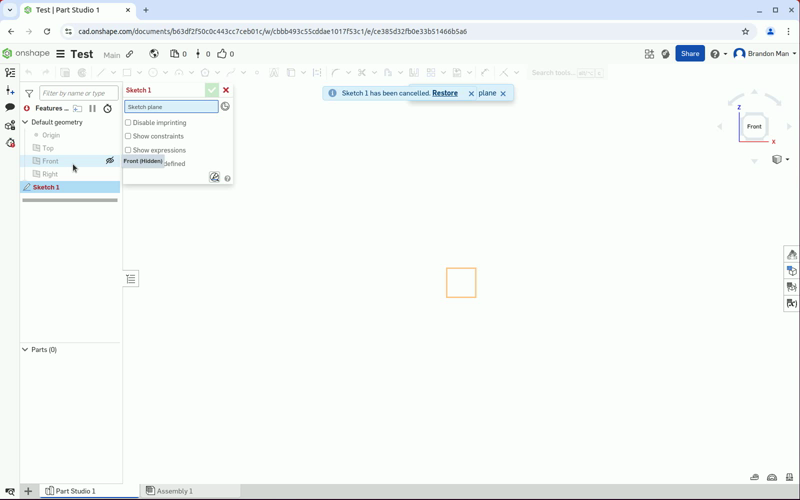
click(73, 163)
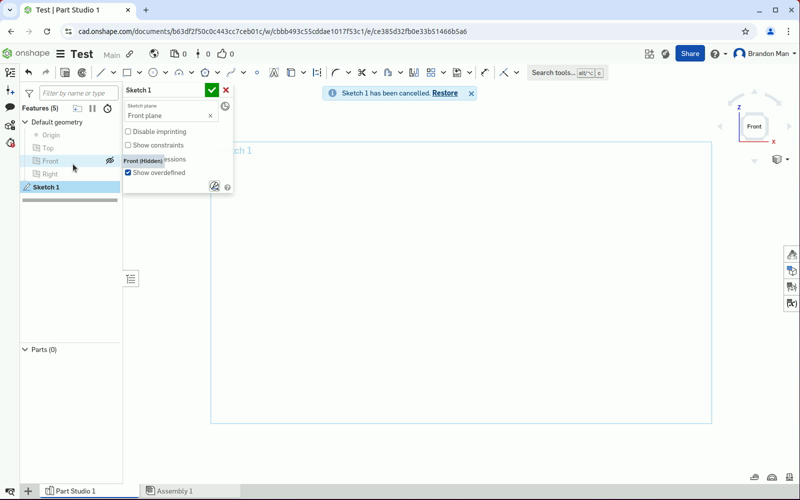
mouse_move(73, 352)
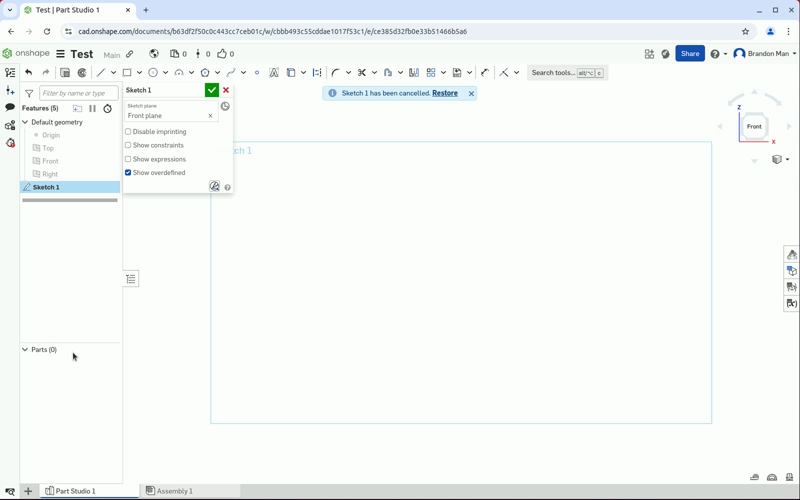
key(y)
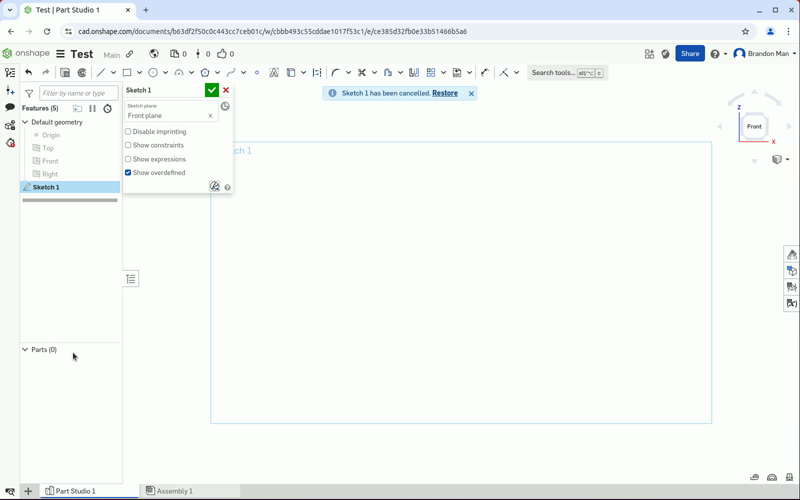
key(l)
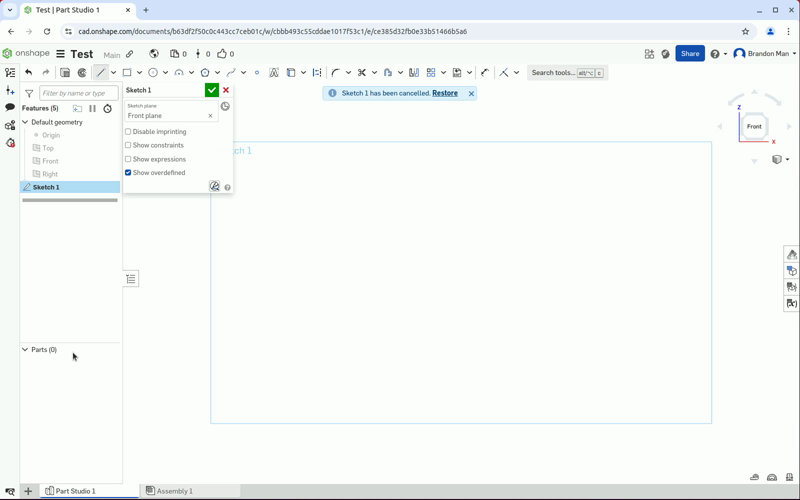
key_down(shift)
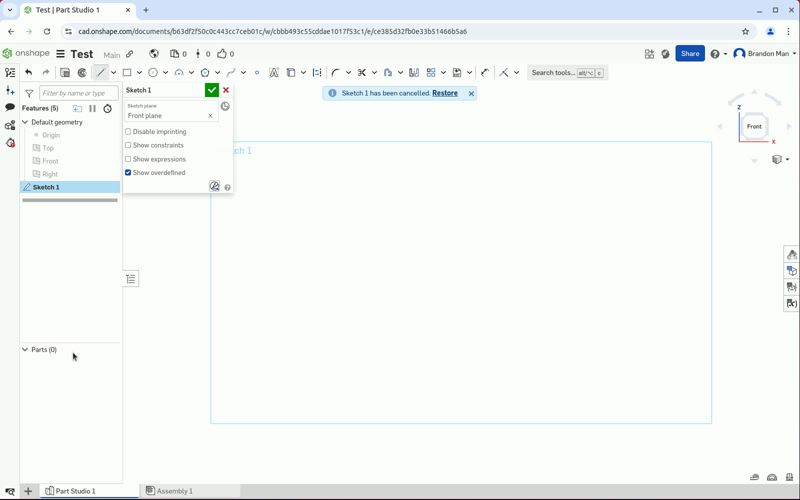
mouse_move(395, 395)
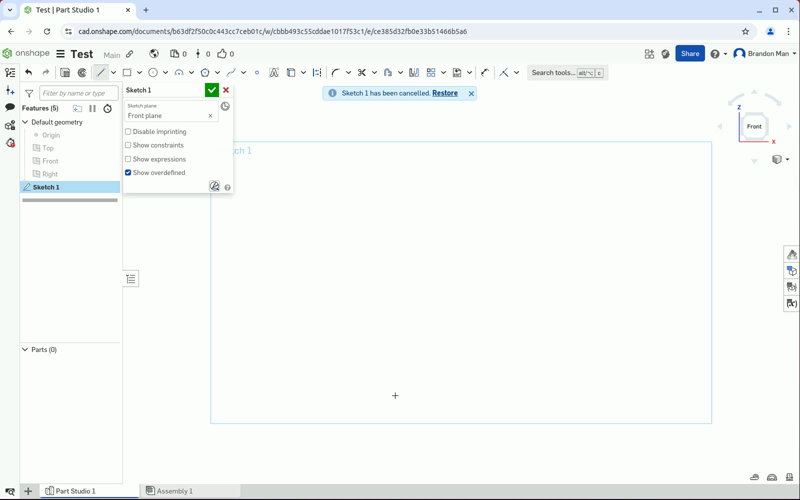
click(395, 395)
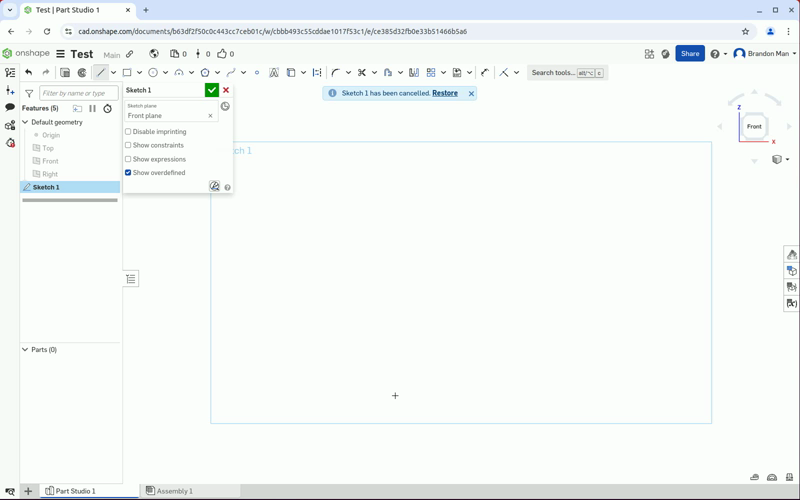
key_up(shift)
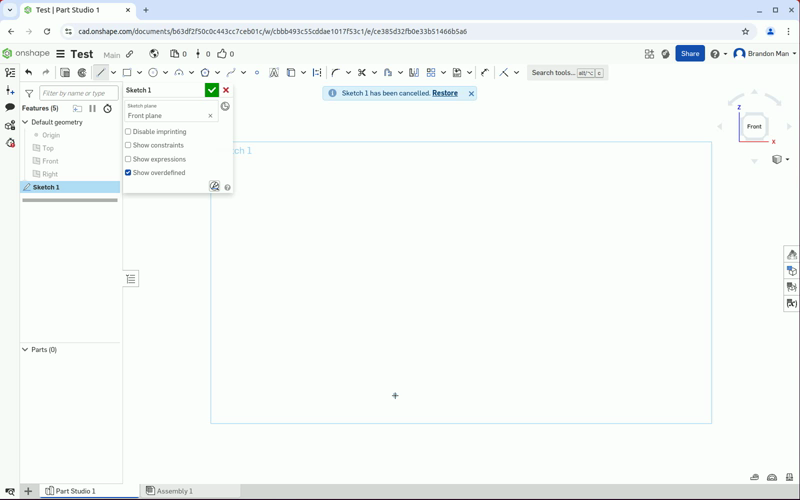
key_down(shift)
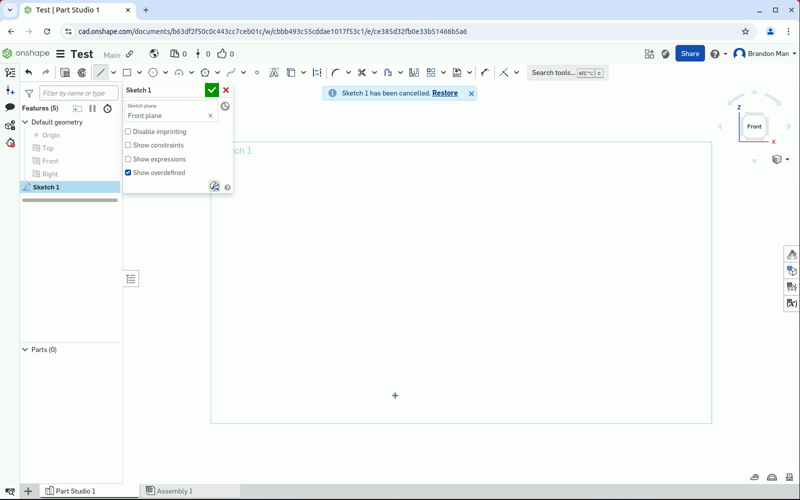
mouse_move(523, 395)
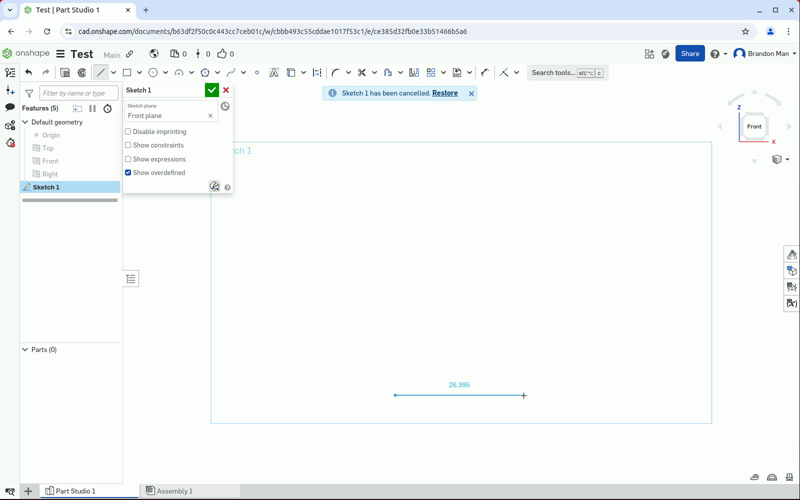
click(523, 395)
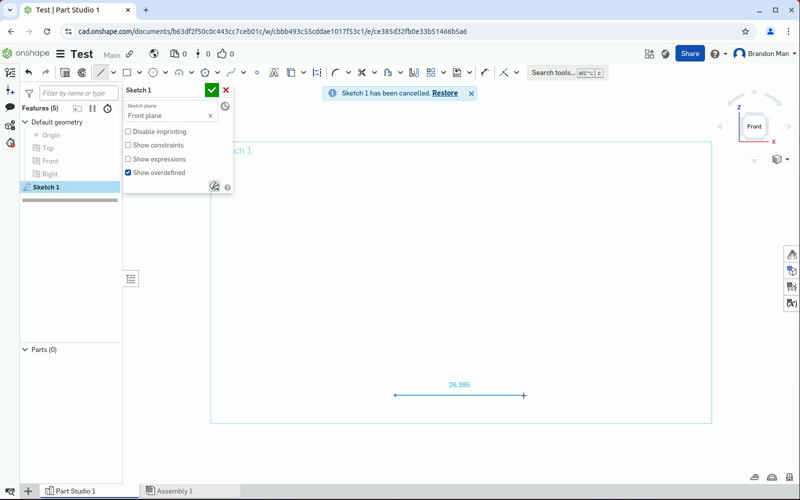
key_up(shift)
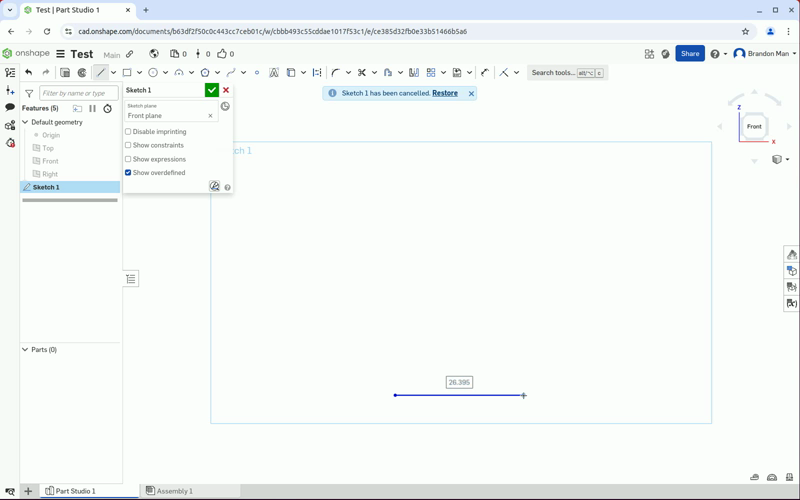
key_down(shift)
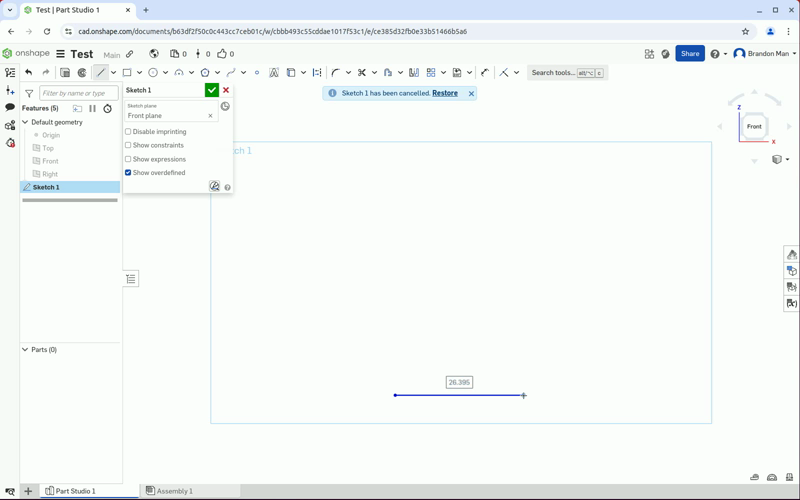
mouse_move(523, 194)
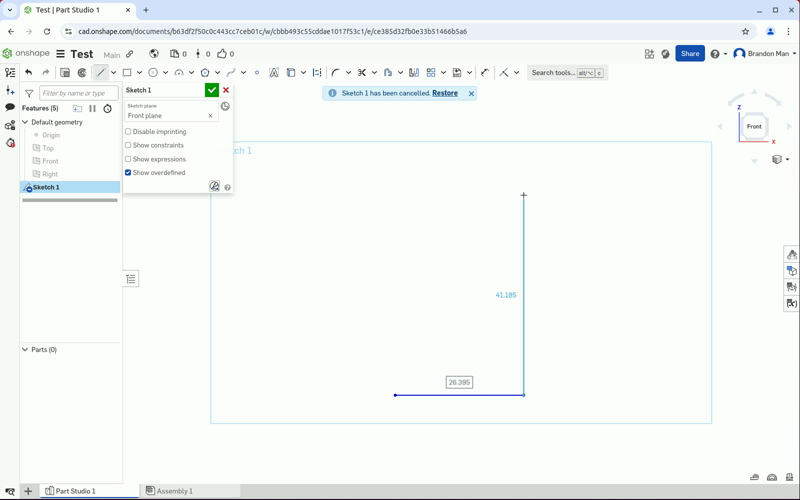
click(523, 194)
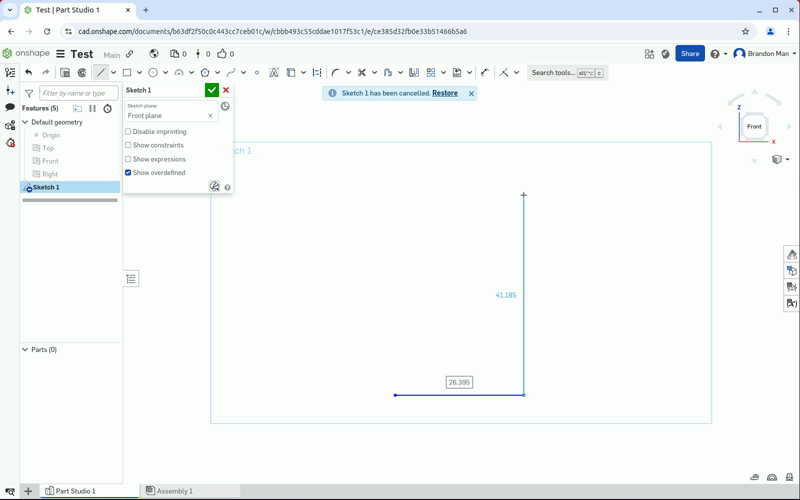
key_up(shift)
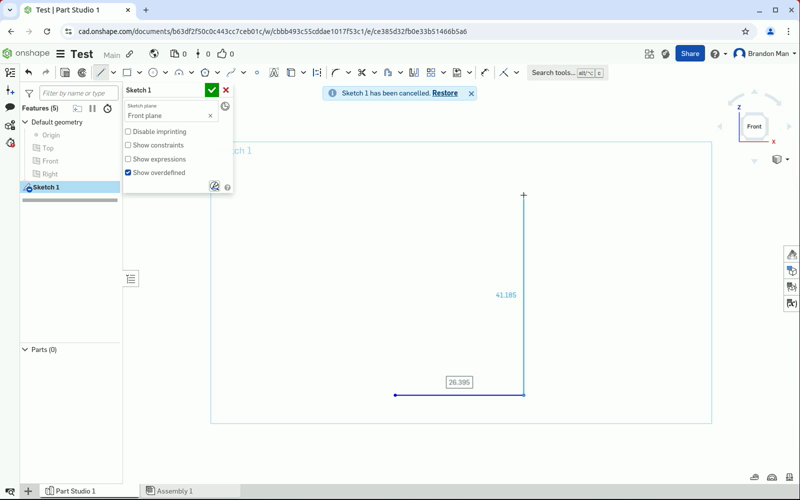
key_down(shift)
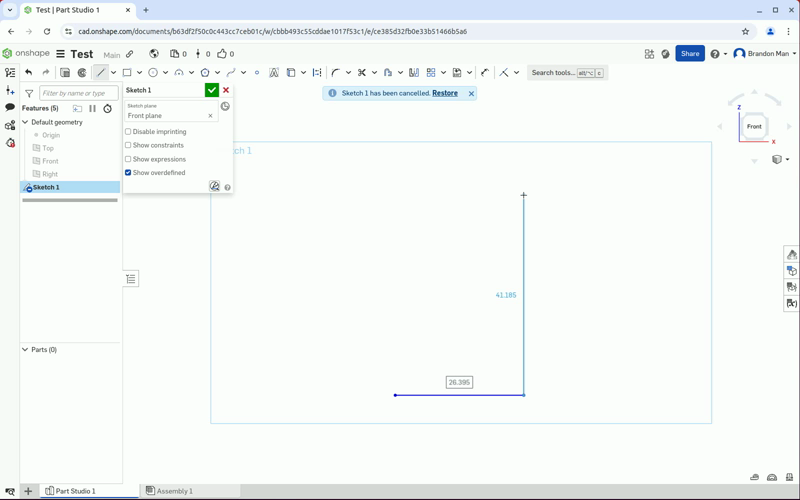
mouse_move(395, 194)
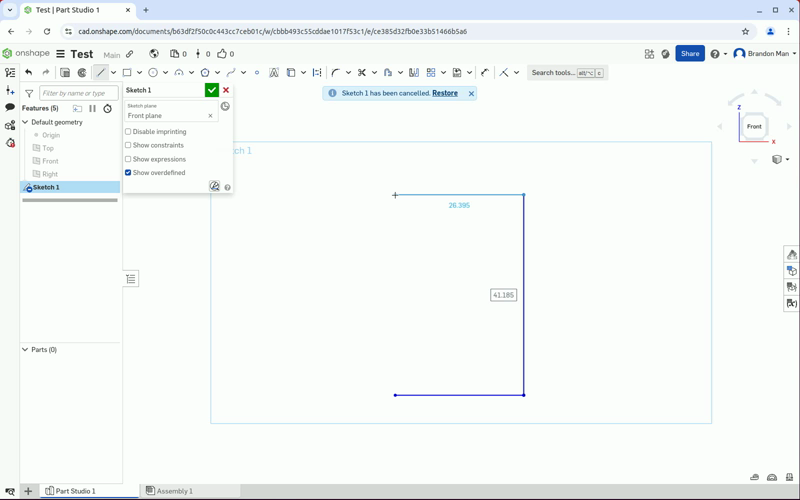
click(395, 194)
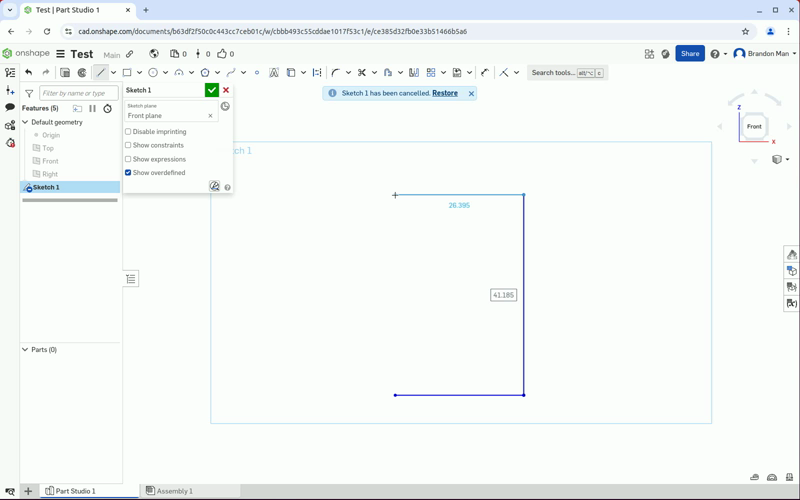
key_up(shift)
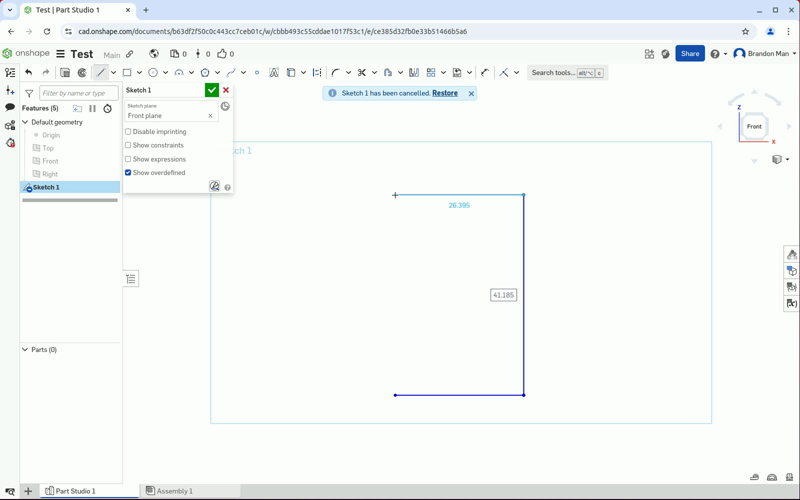
key_down(shift)
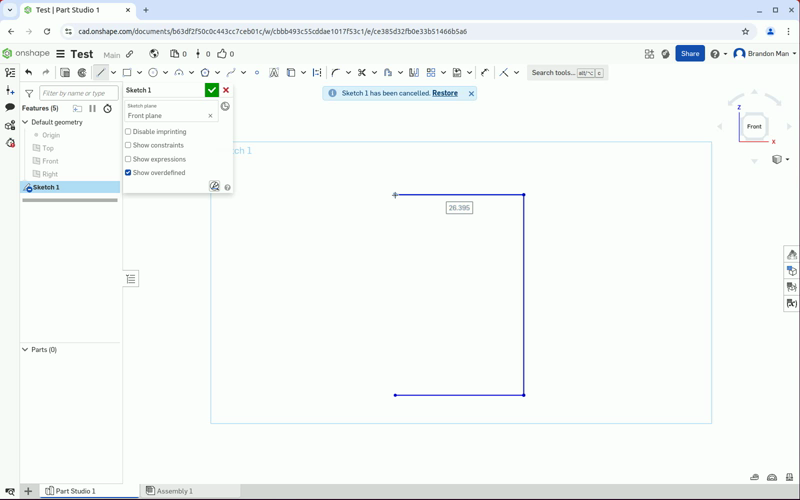
mouse_move(395, 395)
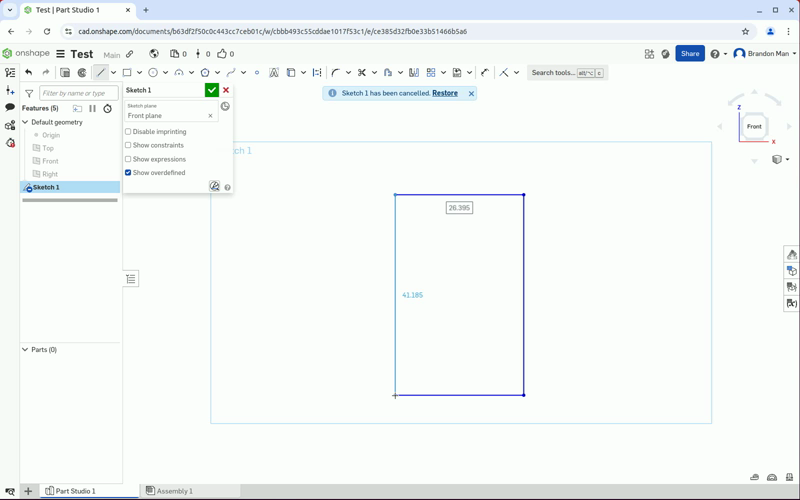
key_up(shift)
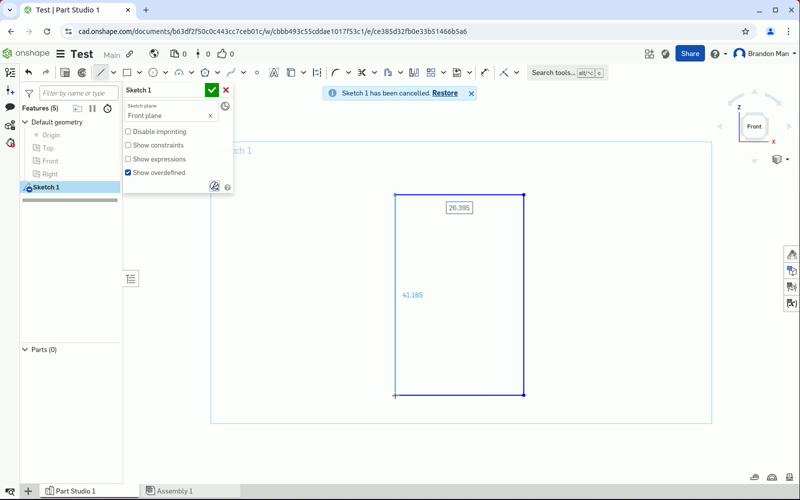
click(395, 395)
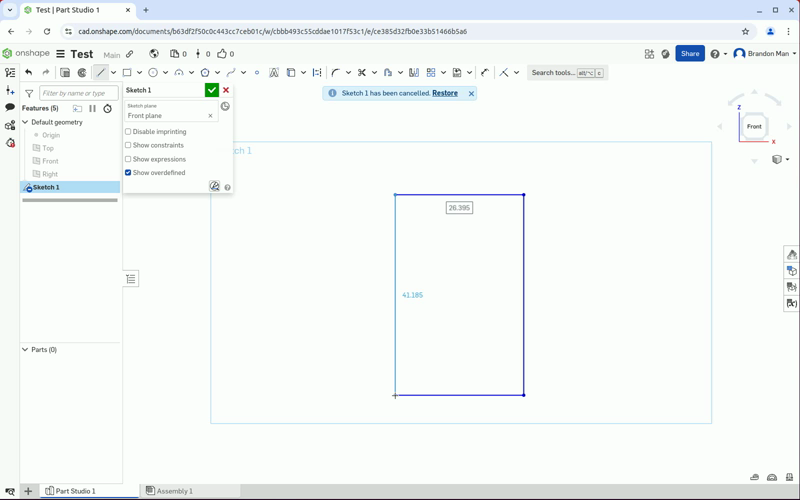
key(esc)
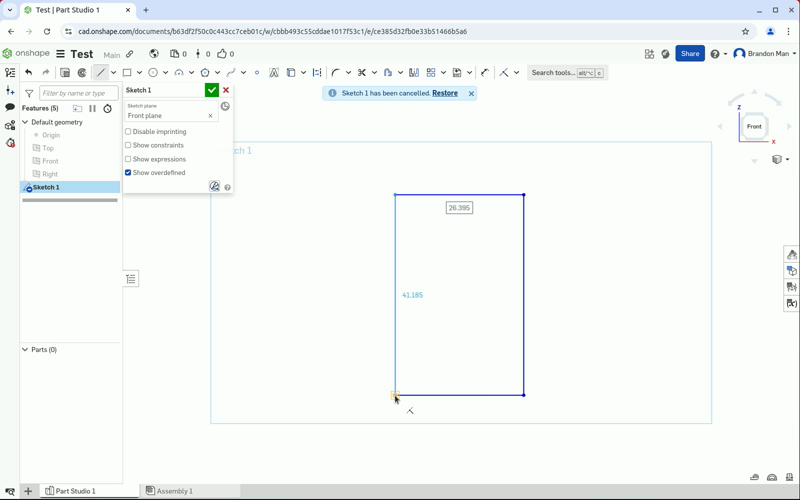
mouse_move(483, 272)
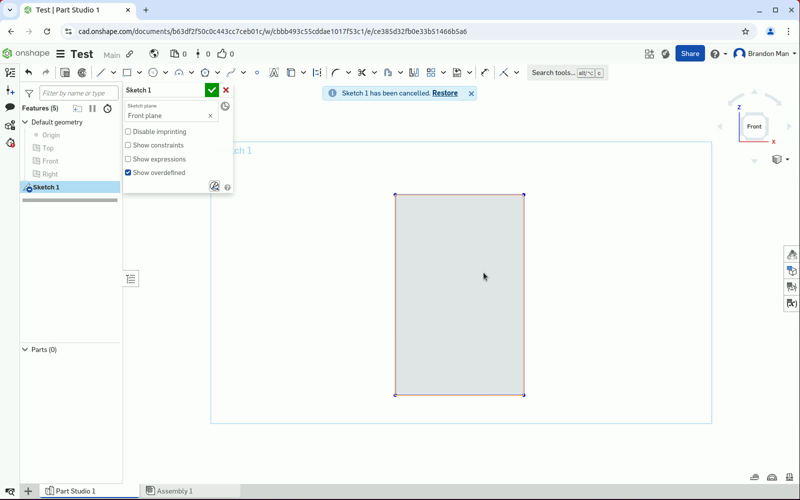
click(483, 272)
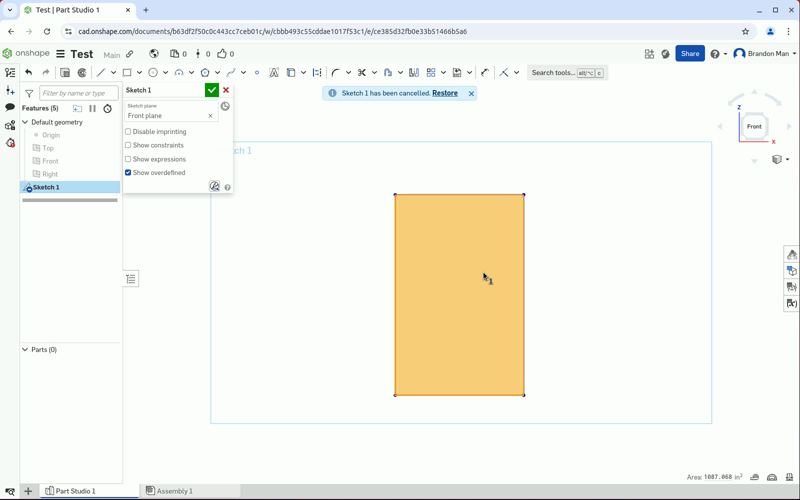
mouse_move(73, 352)
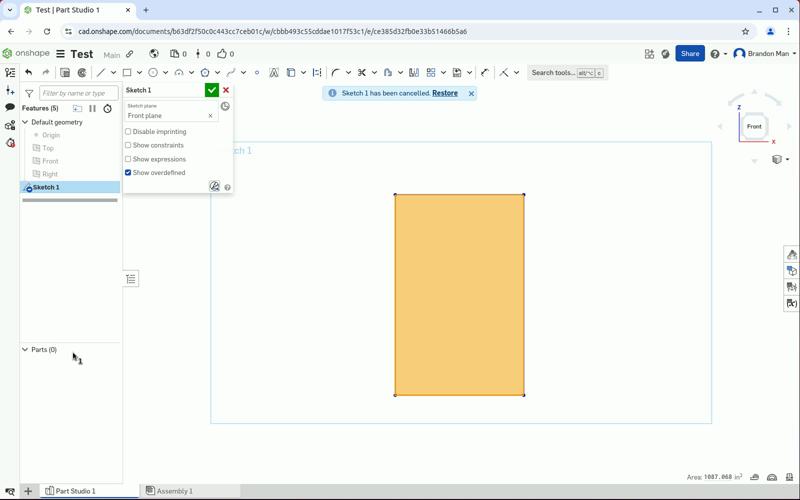
key(shift+y)
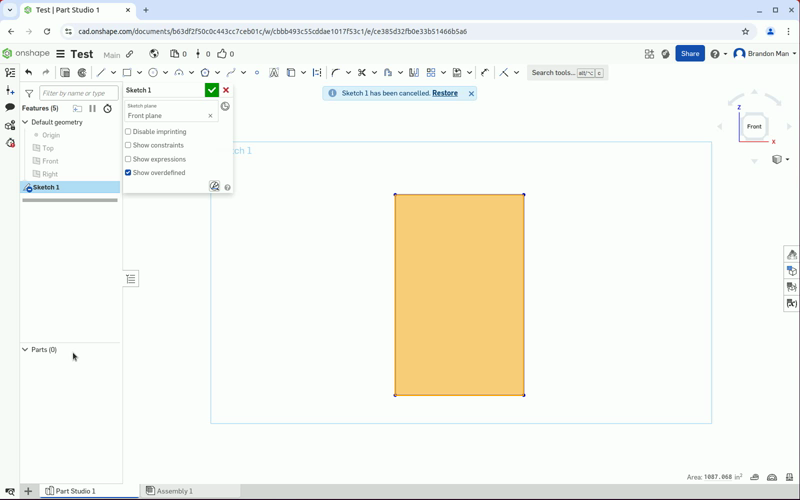
key(shift+e)
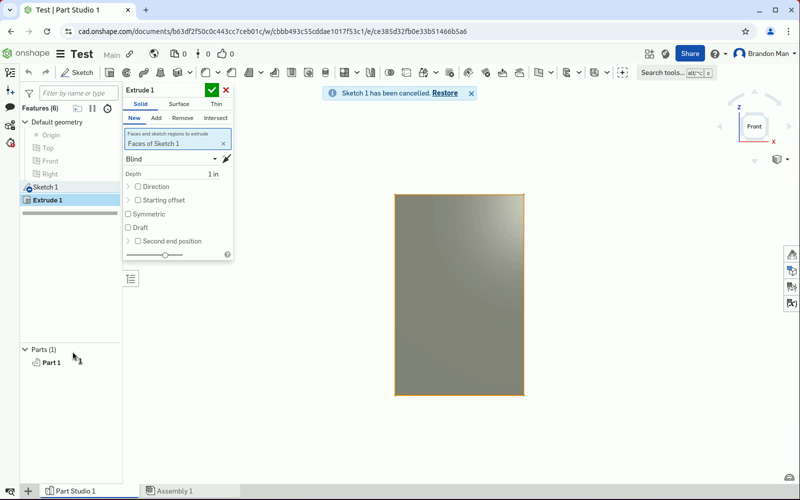
mouse_move(143, 106)
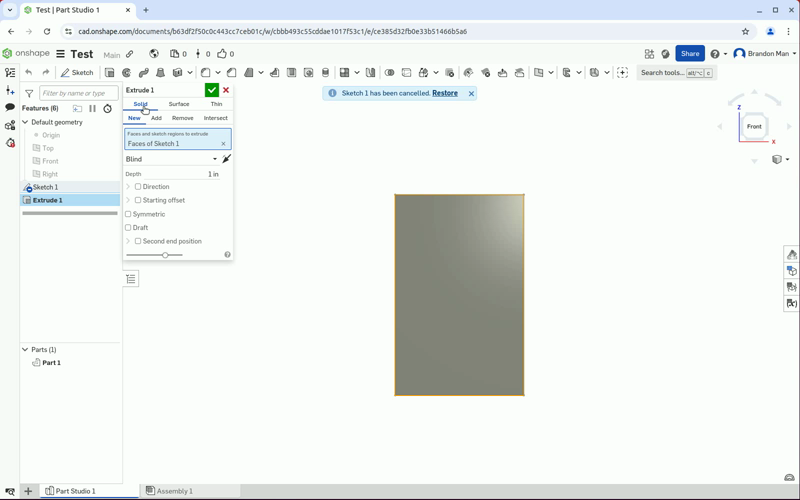
click(143, 106)
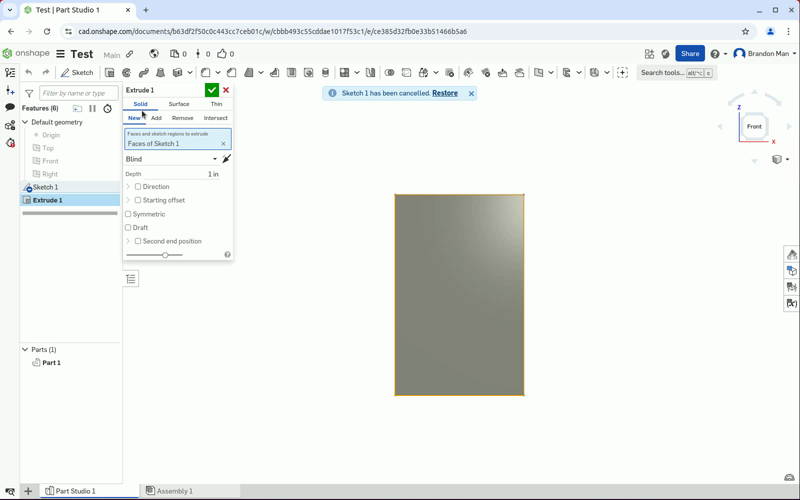
mouse_move(137, 120)
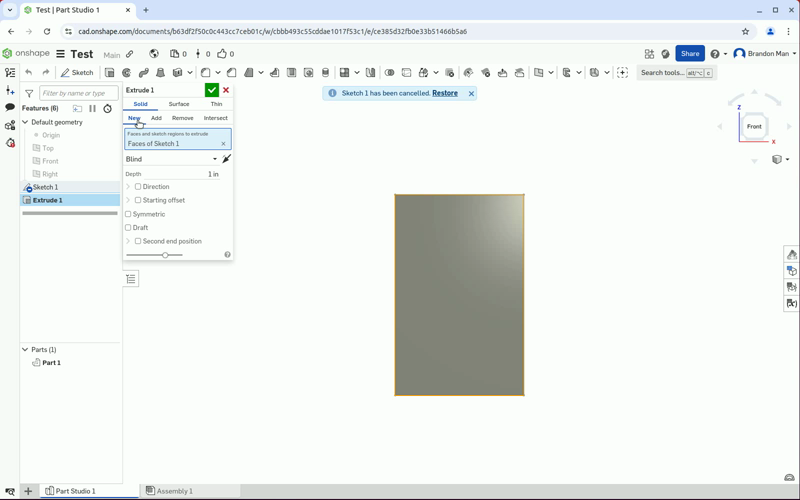
click(137, 120)
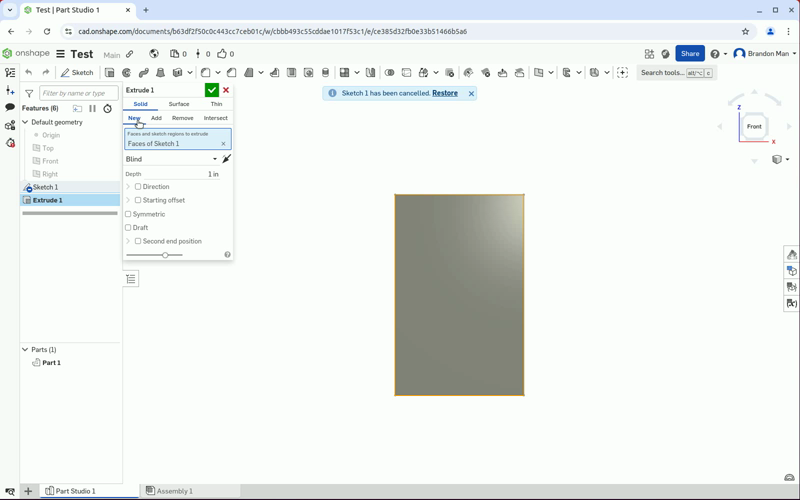
key(tab, 4)
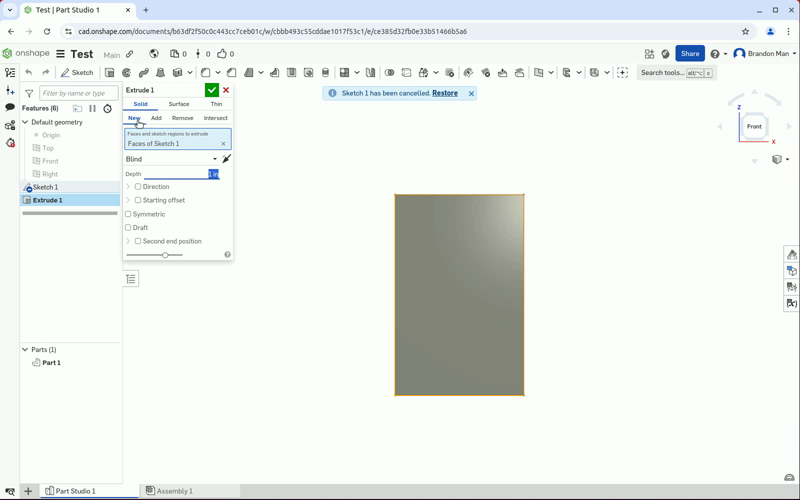
text(2.166)
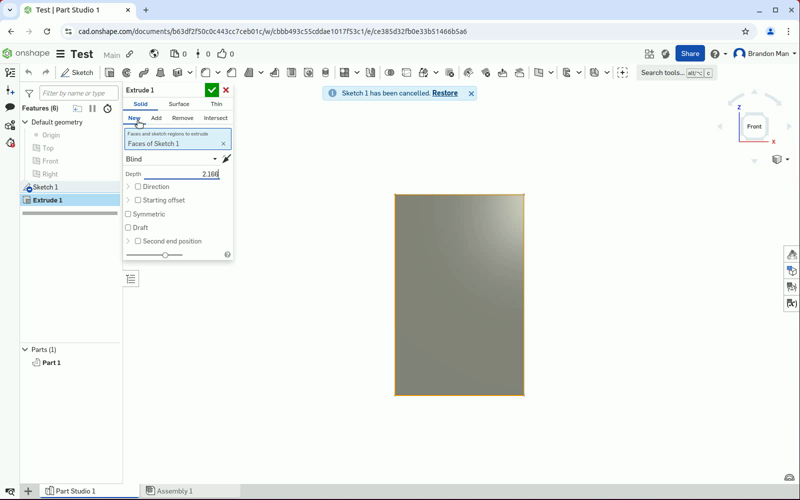
key(enter)
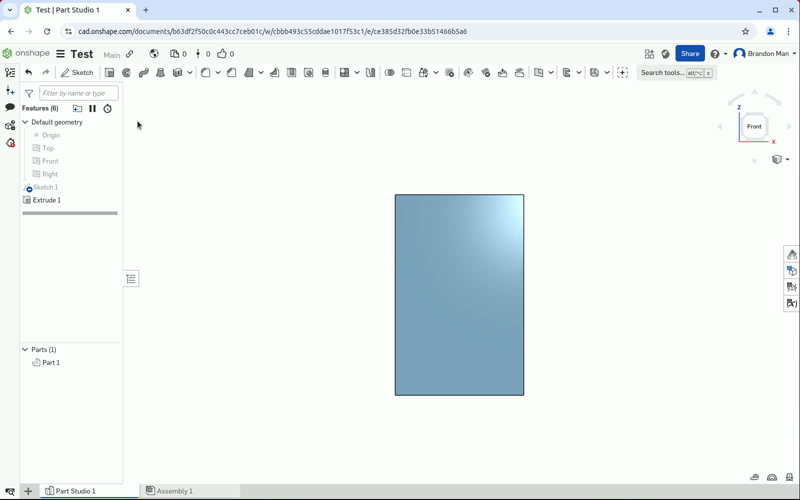
key(shift+h)
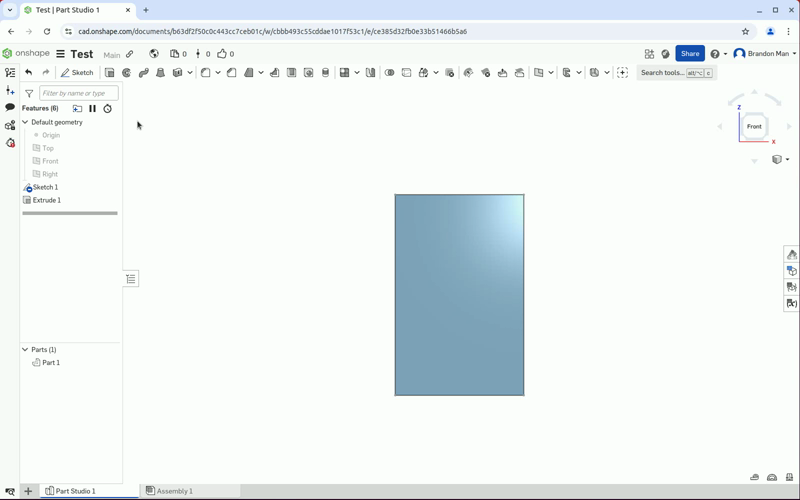
key(shift+h)
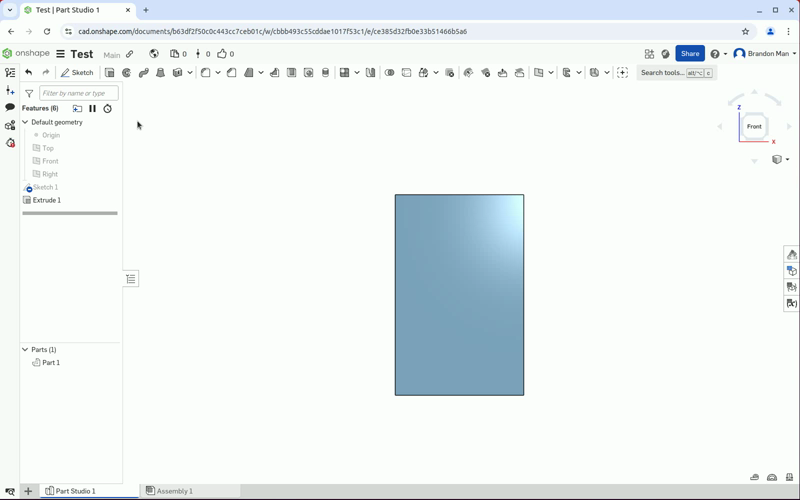
mouse_move(73, 189)
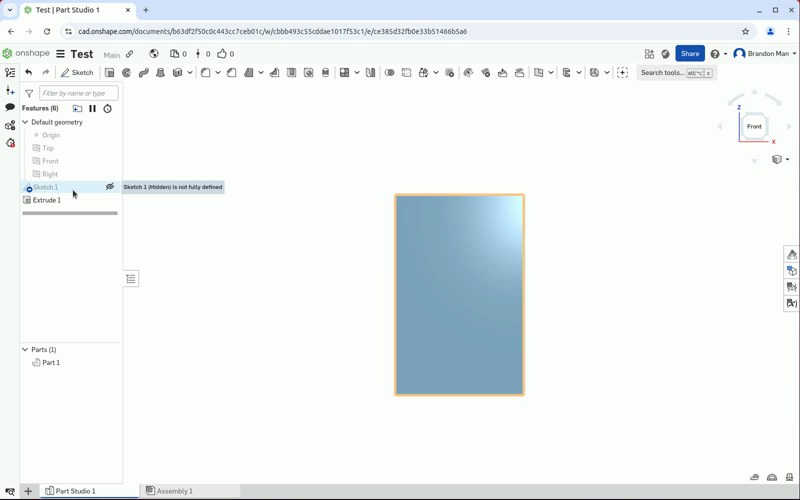
click(73, 189)
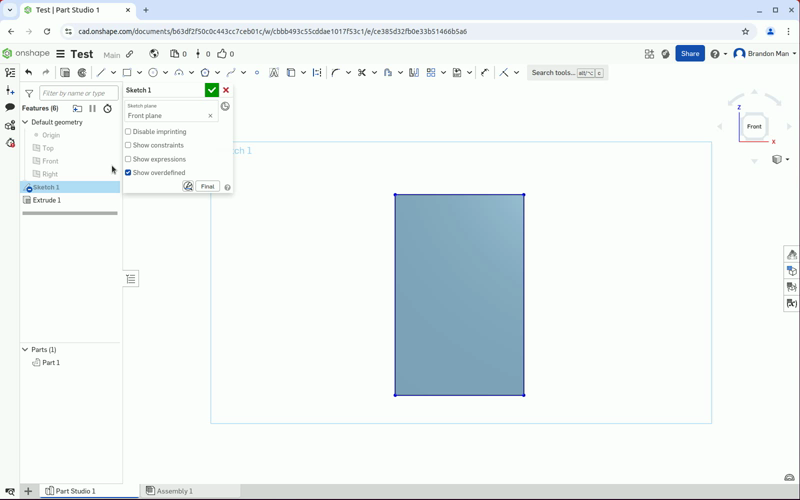
mouse_move(229, 92)
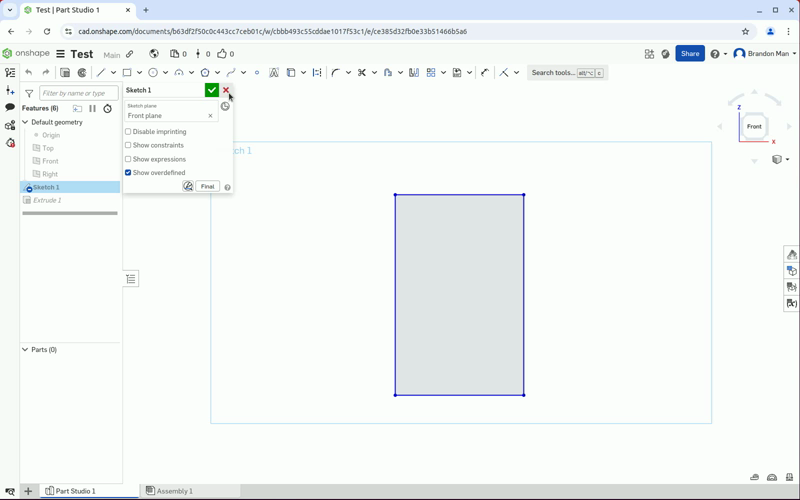
click(229, 92)
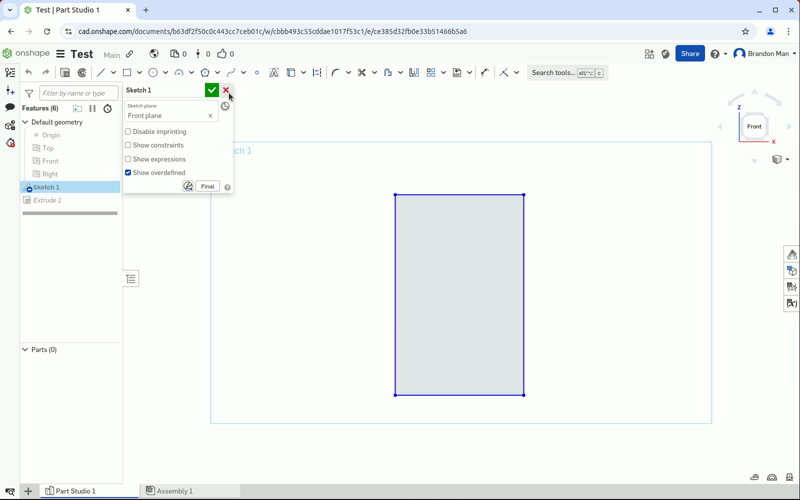
key(shift+s)
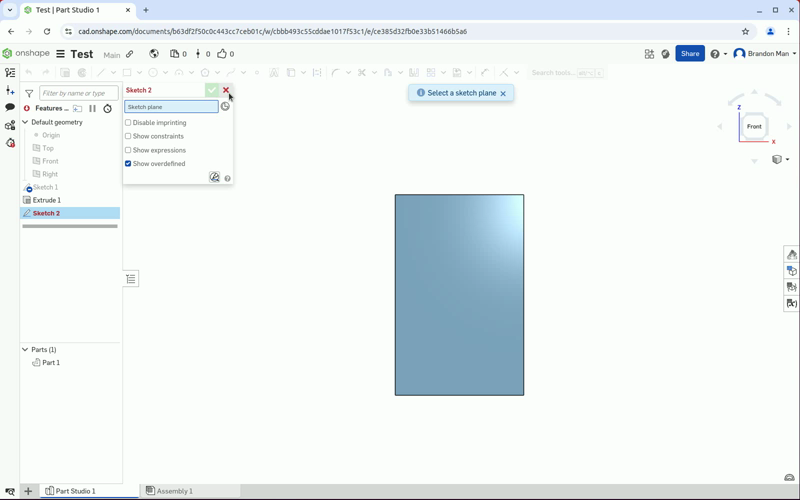
mouse_move(73, 163)
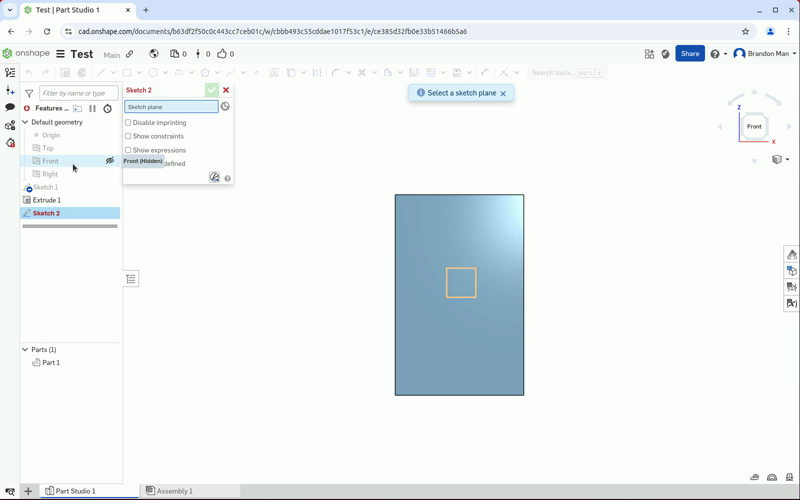
click(73, 163)
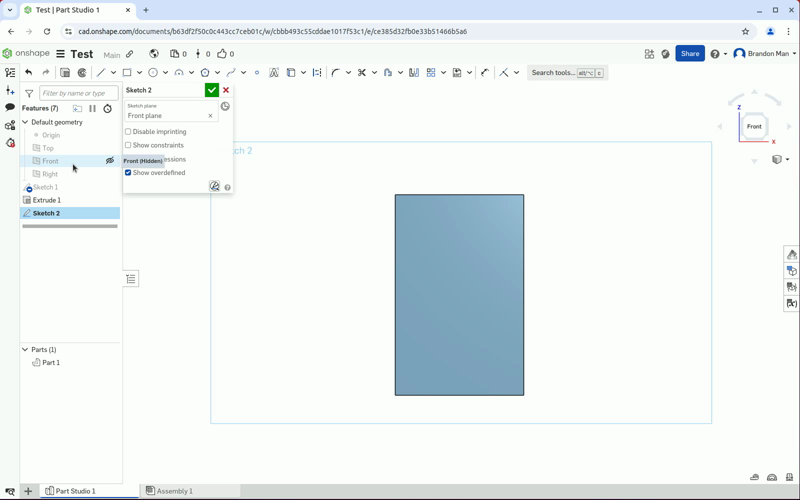
mouse_move(73, 352)
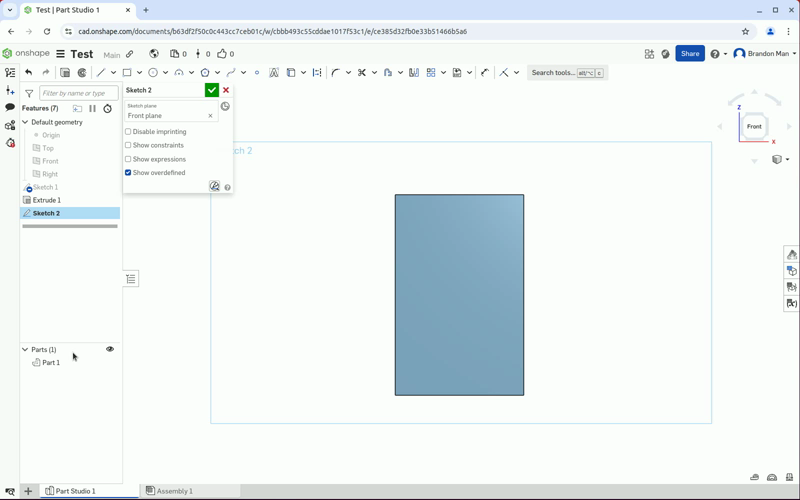
key(y)
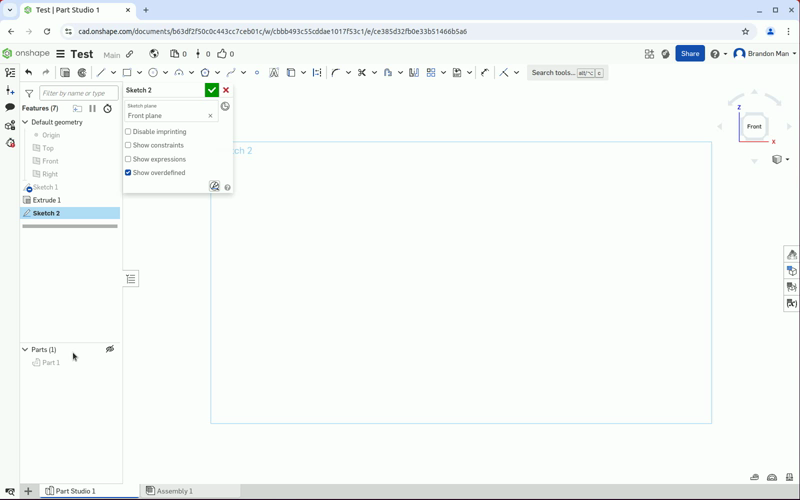
key(l)
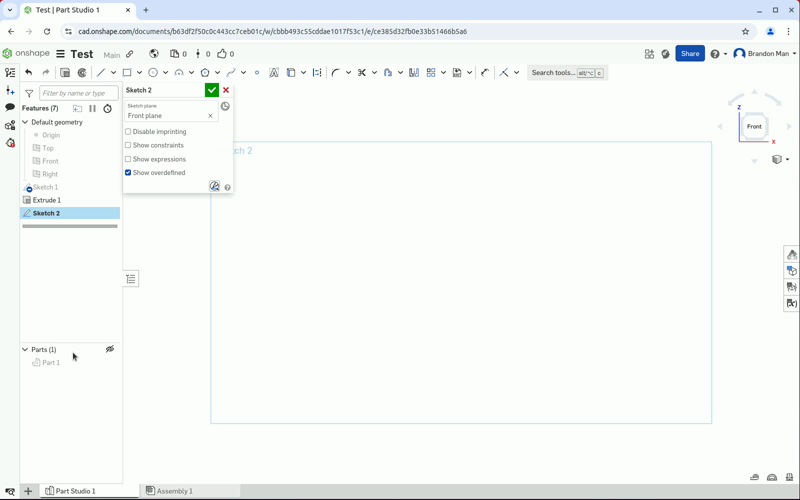
key_down(shift)
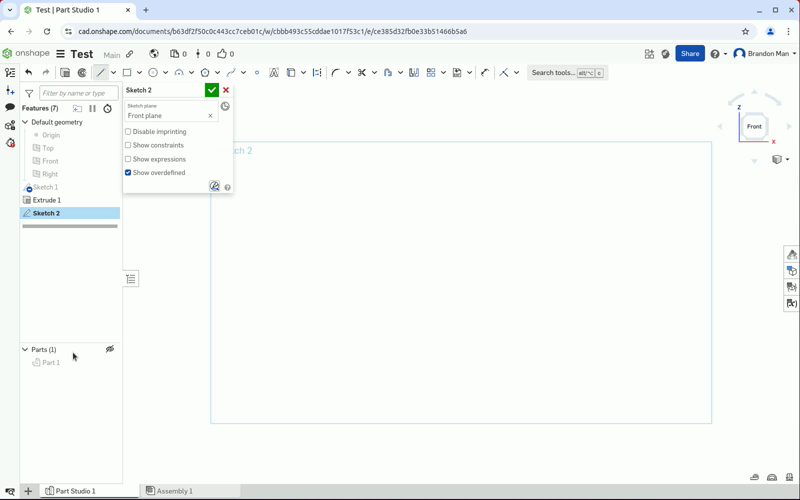
mouse_move(411, 362)
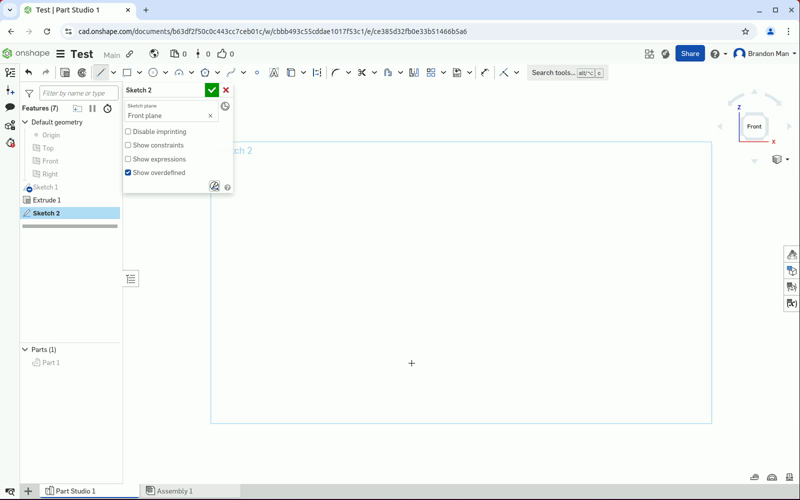
click(411, 362)
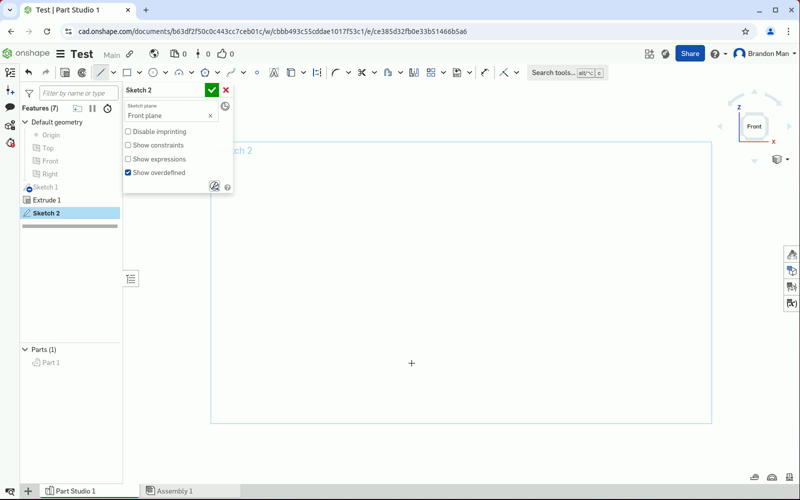
key_up(shift)
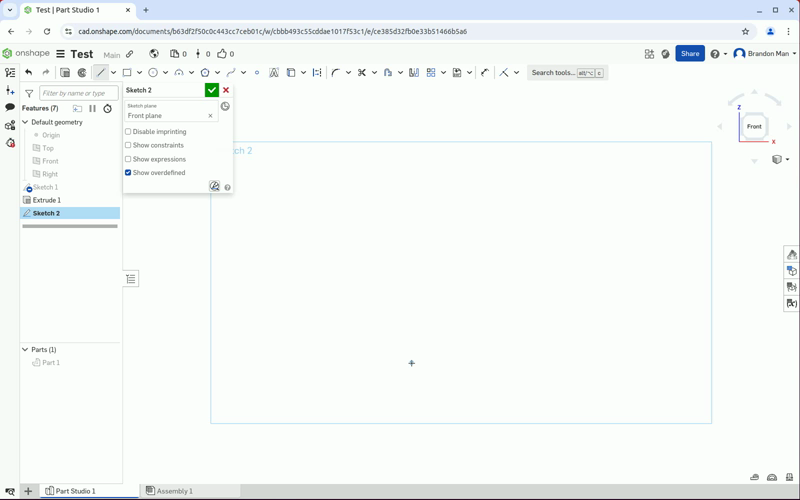
key_down(shift)
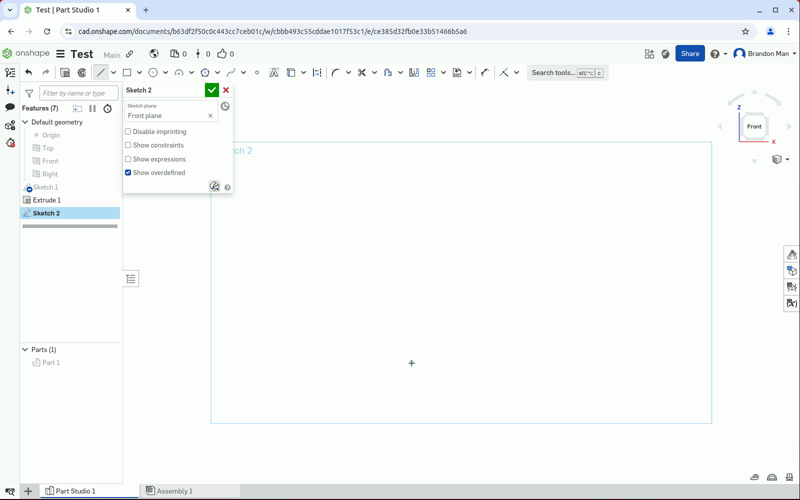
mouse_move(508, 362)
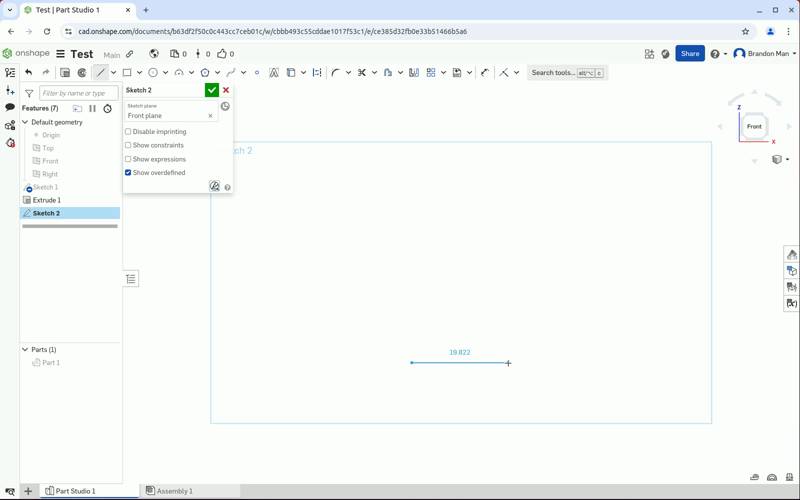
click(508, 362)
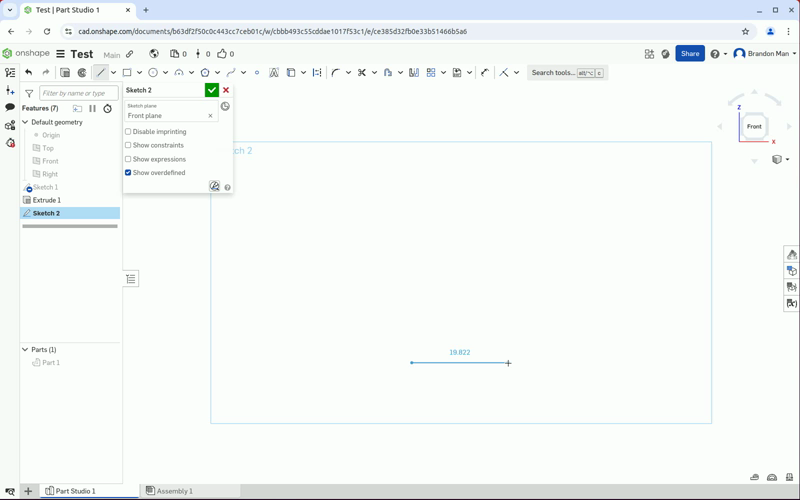
key_up(shift)
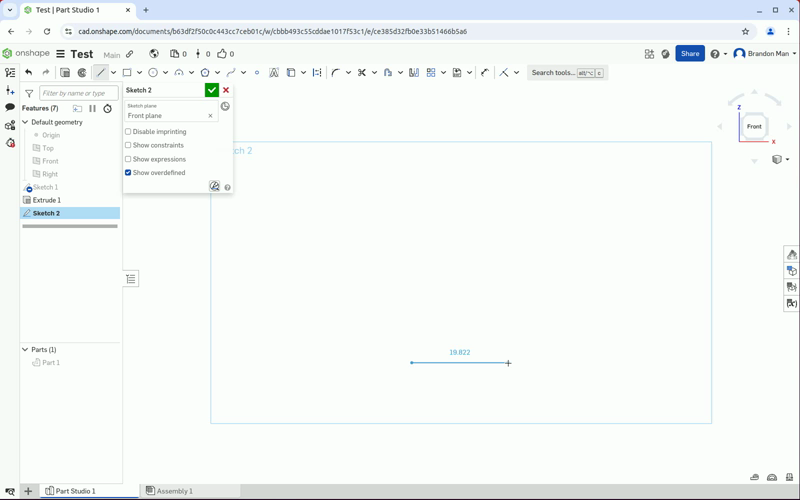
key_down(shift)
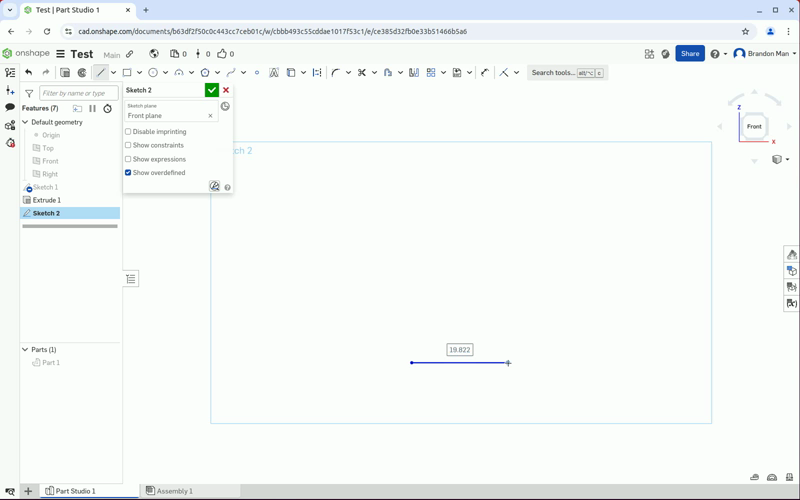
mouse_move(508, 201)
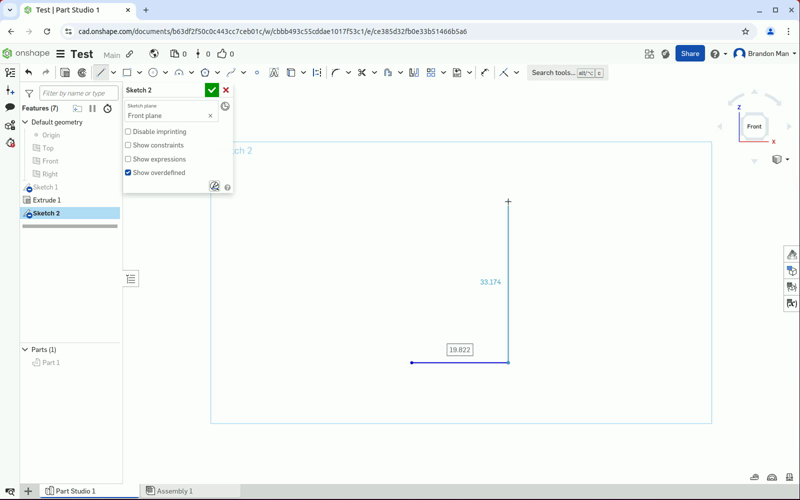
click(508, 201)
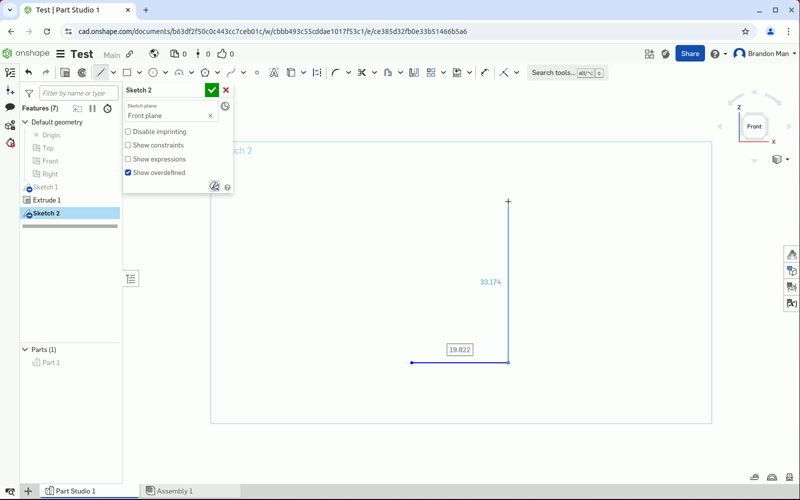
key_up(shift)
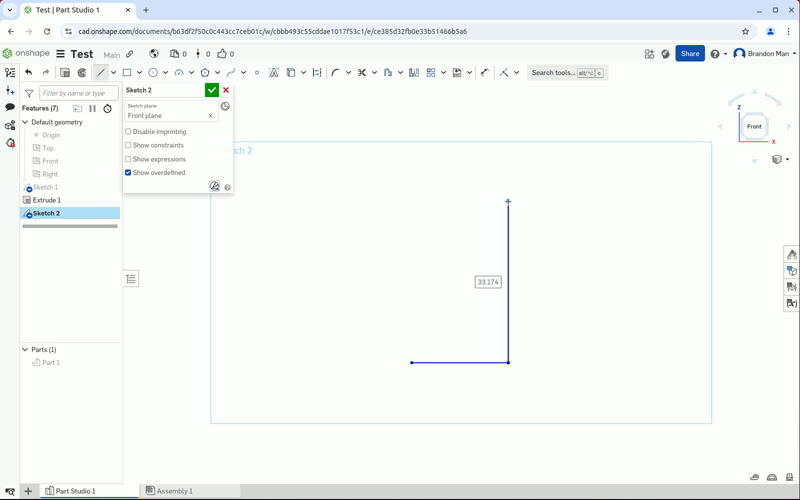
key_down(shift)
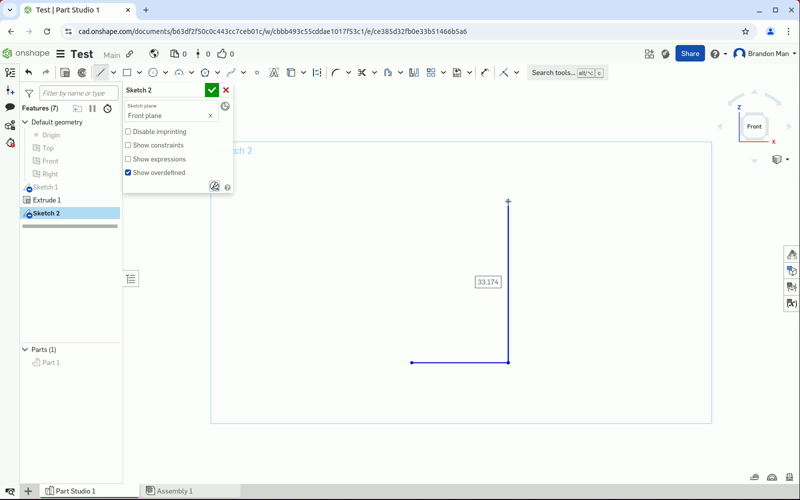
mouse_move(411, 201)
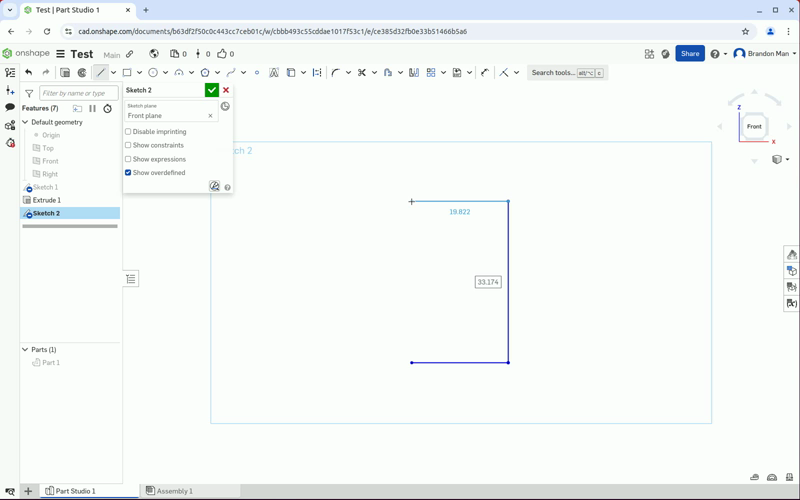
click(411, 201)
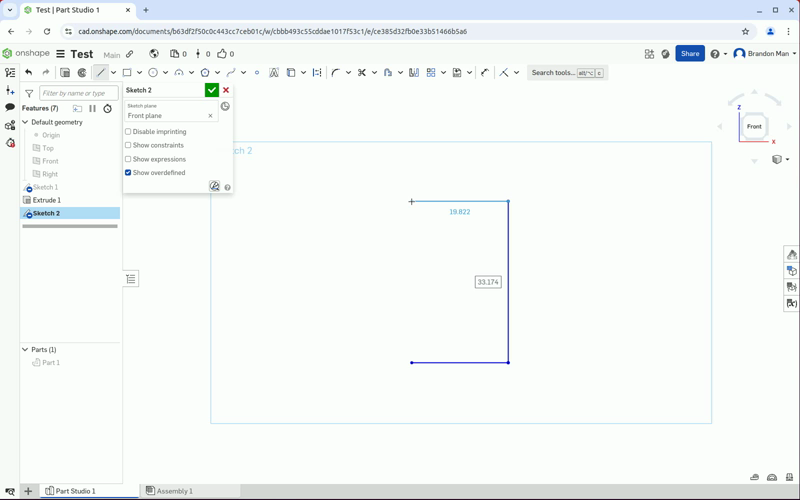
key_up(shift)
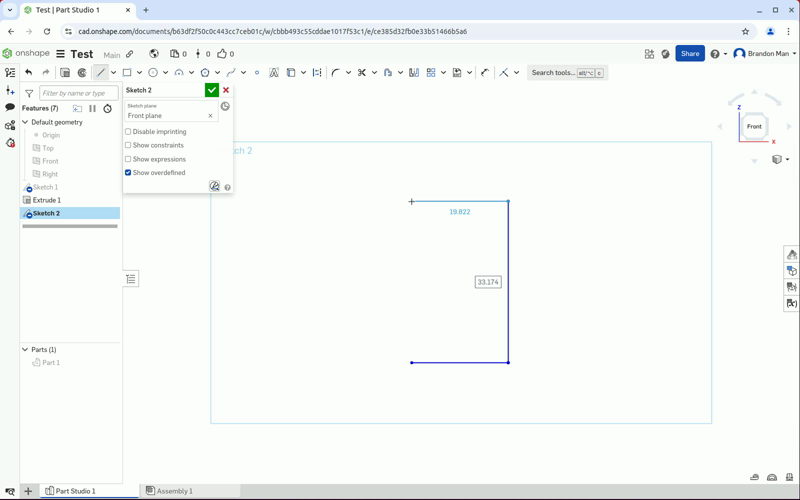
key_down(shift)
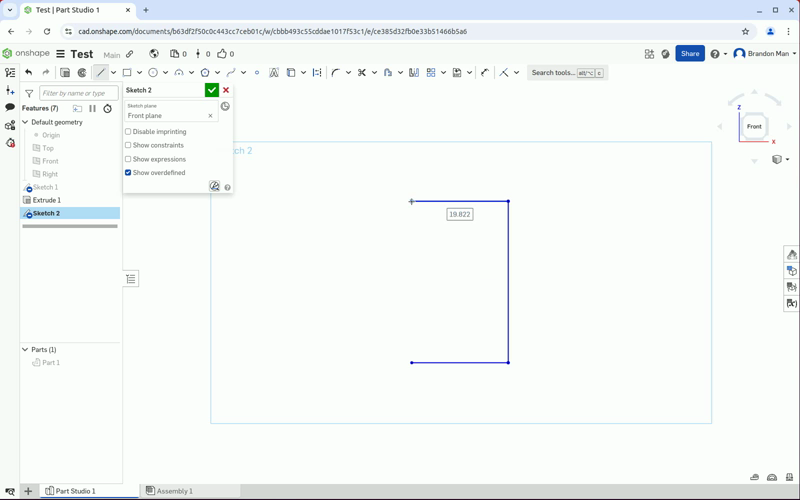
mouse_move(411, 362)
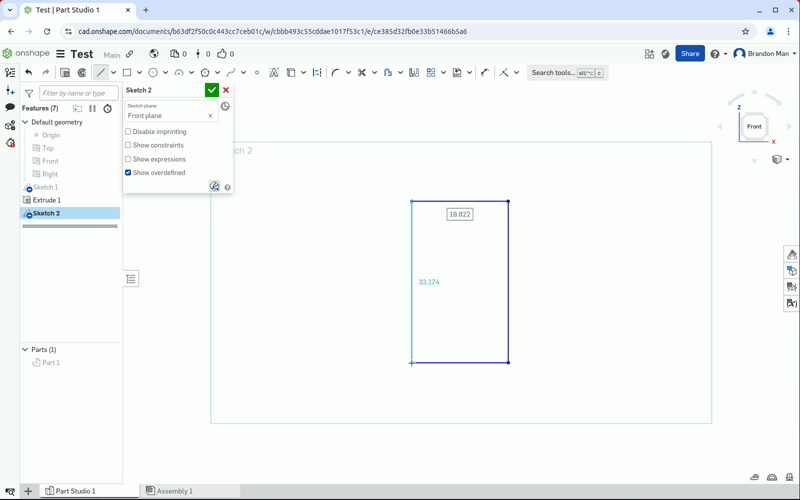
key_up(shift)
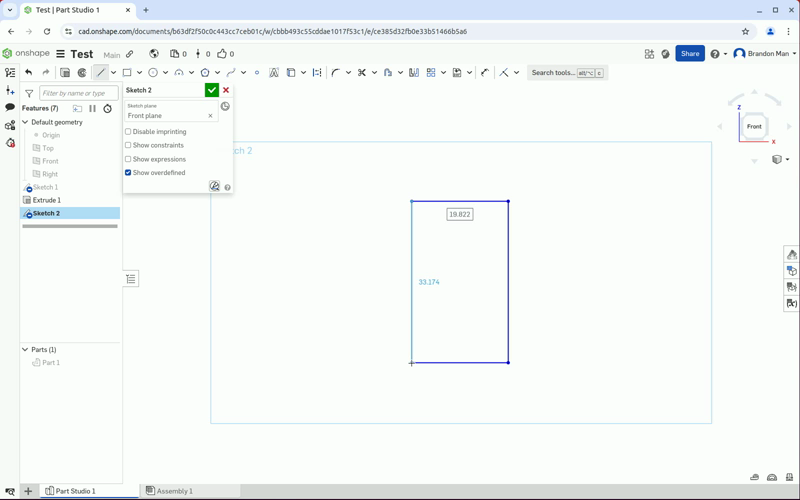
click(411, 362)
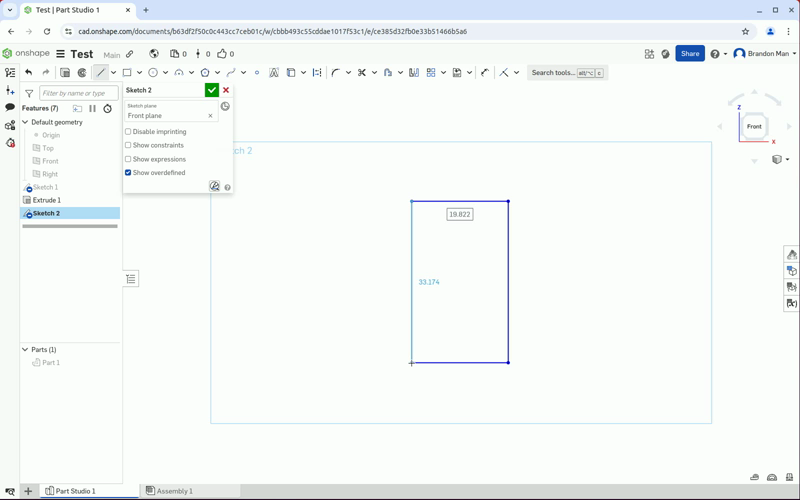
key(esc)
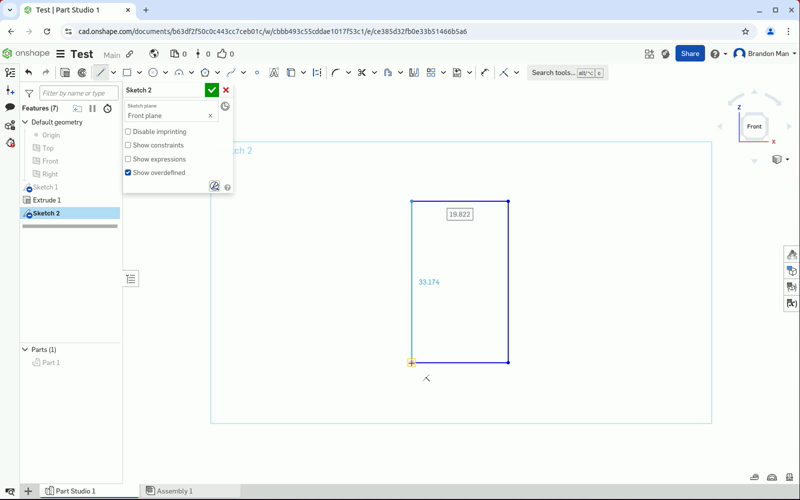
mouse_move(476, 213)
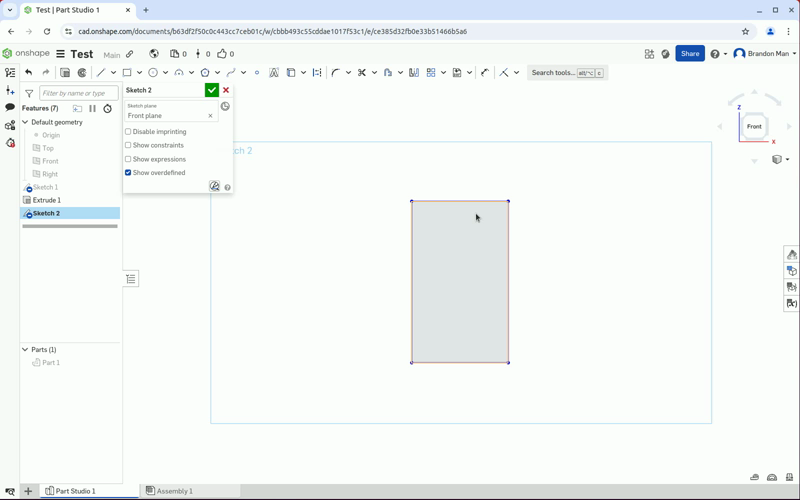
click(476, 213)
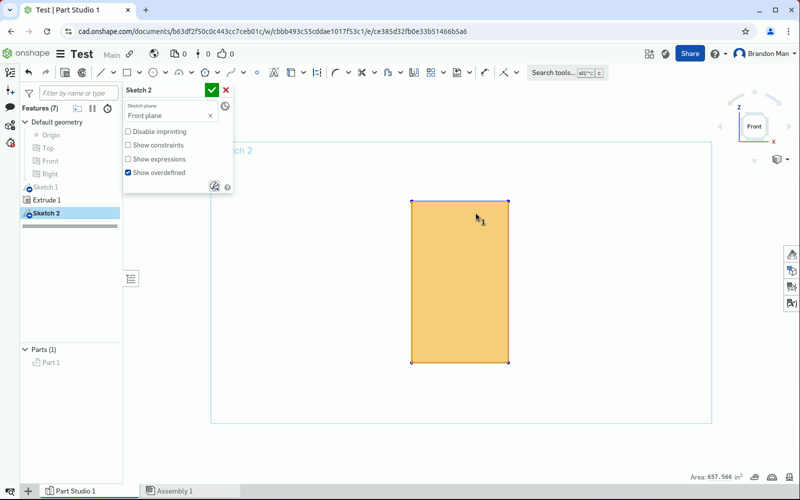
mouse_move(73, 352)
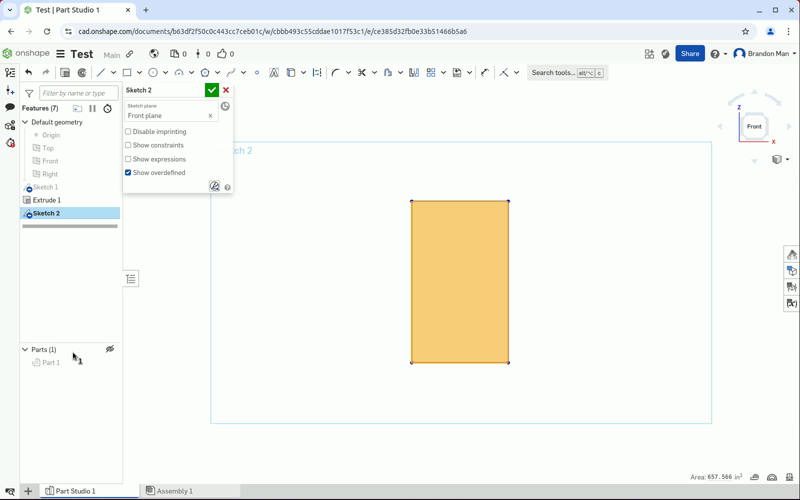
key(shift+y)
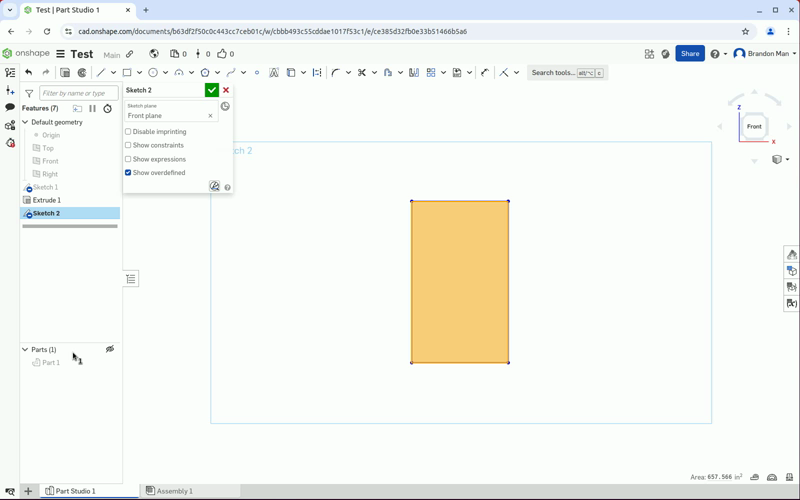
key(shift+e)
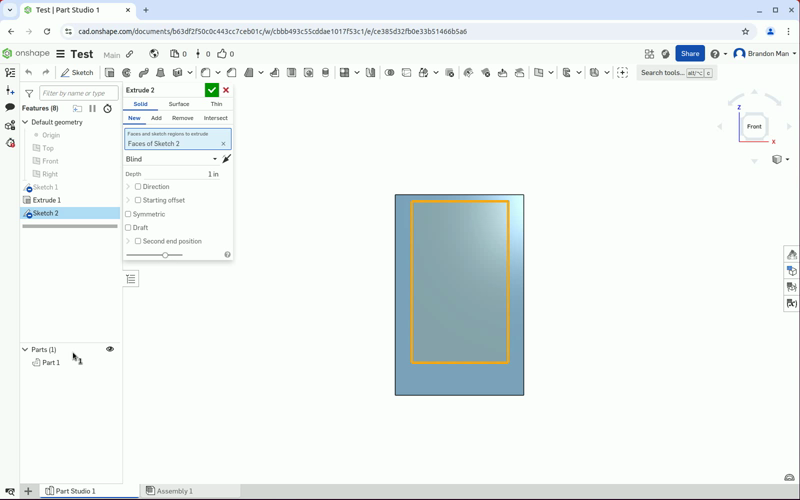
mouse_move(143, 106)
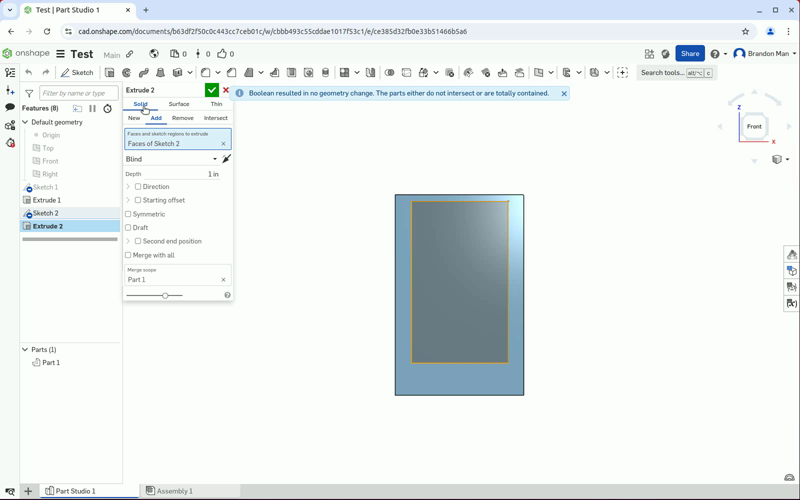
click(143, 106)
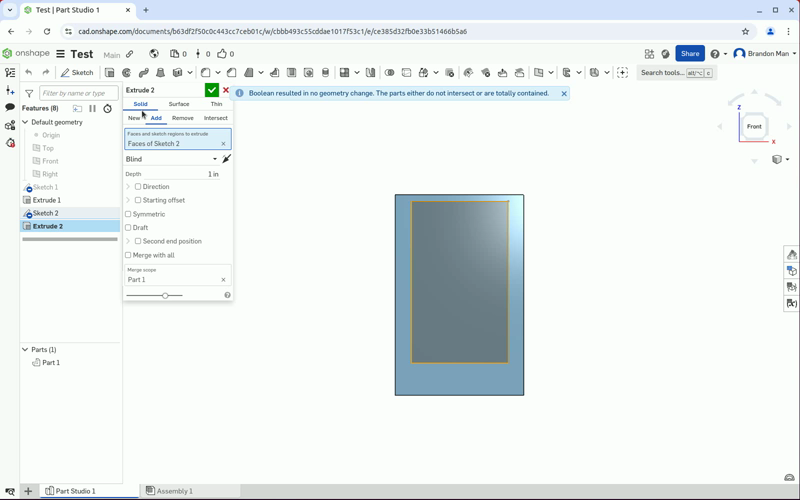
mouse_move(137, 120)
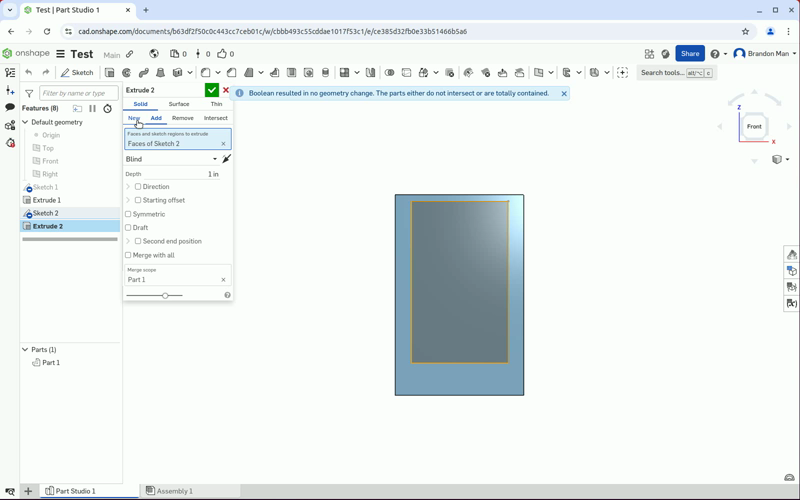
click(137, 120)
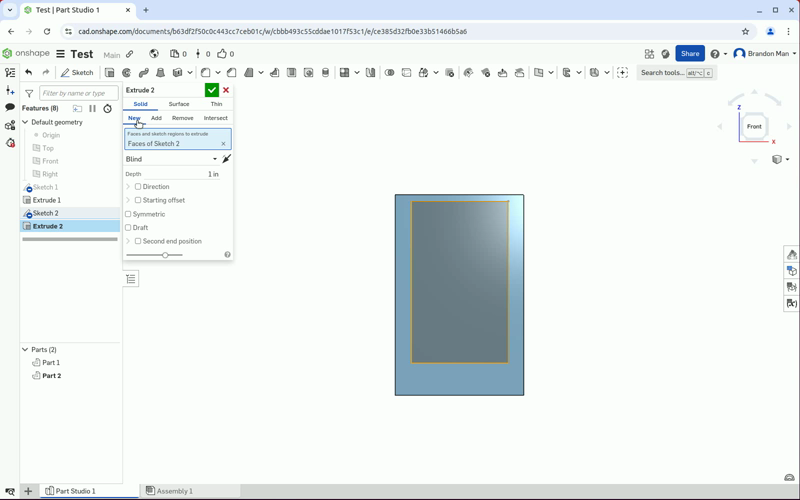
key(tab, 4)
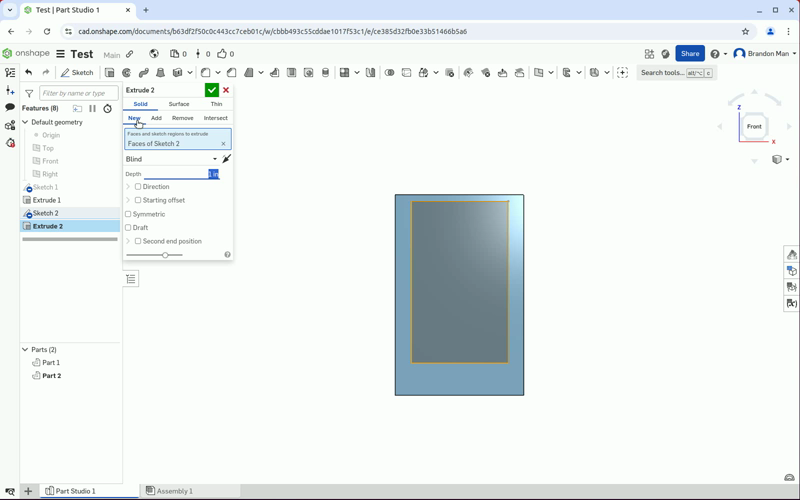
text(1.926)
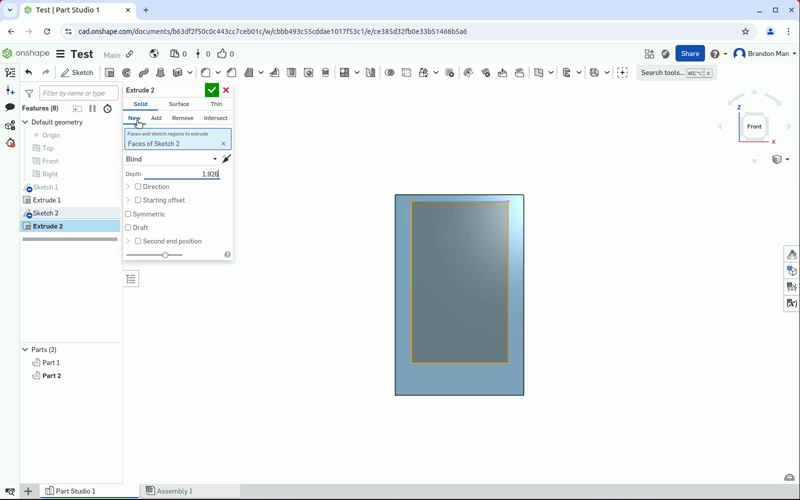
key(enter)
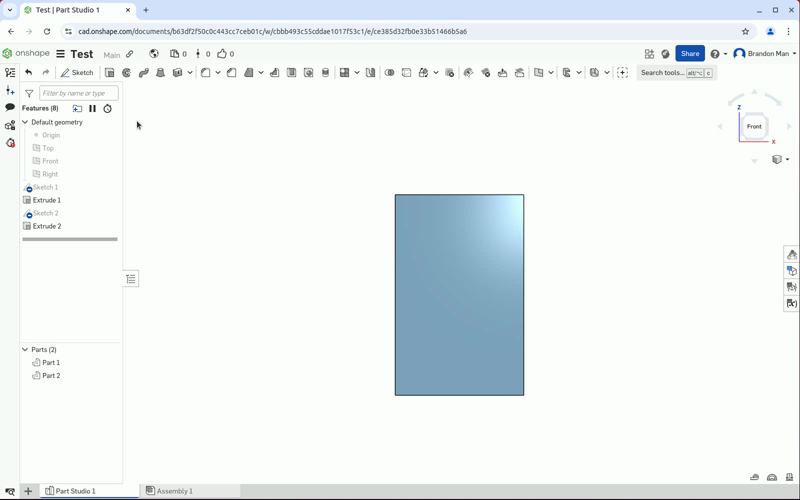
key(shift+h)
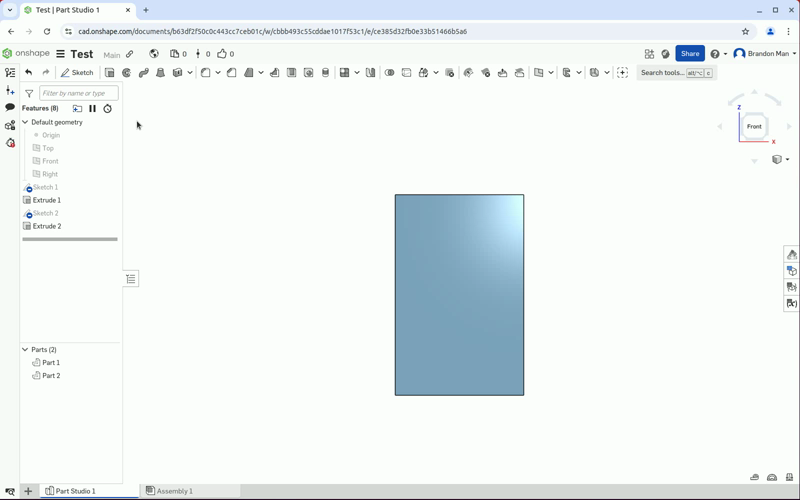
key(shift+h)
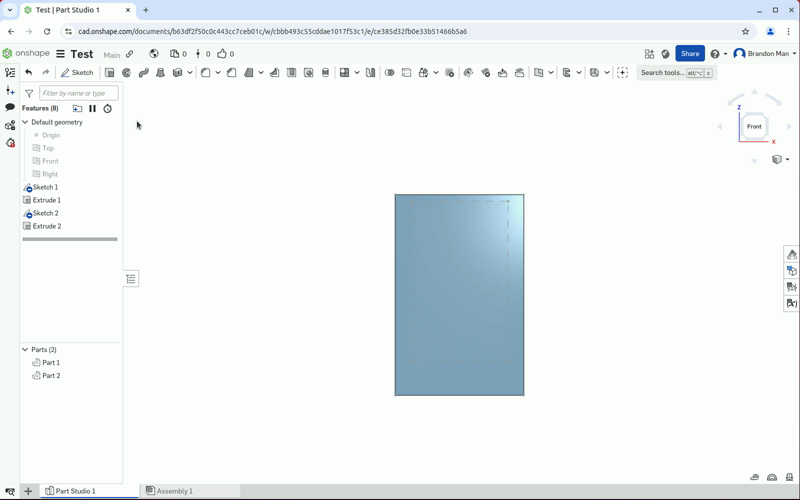
key(shift+7)
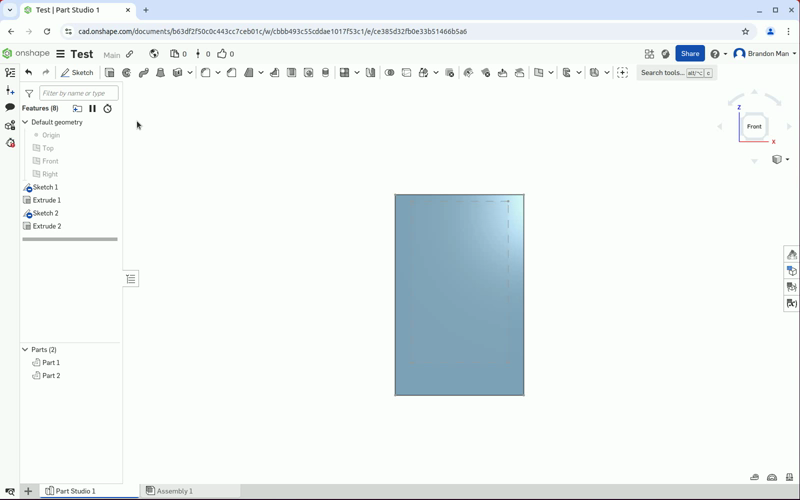
key(left, 2)
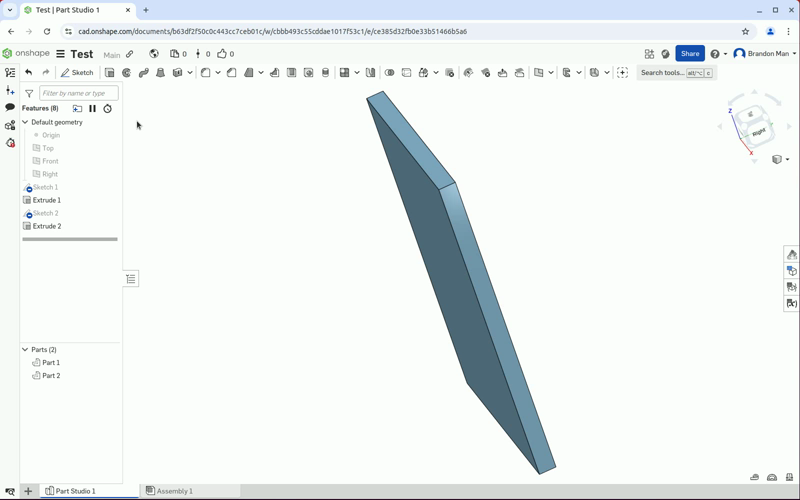
key(down, 2)
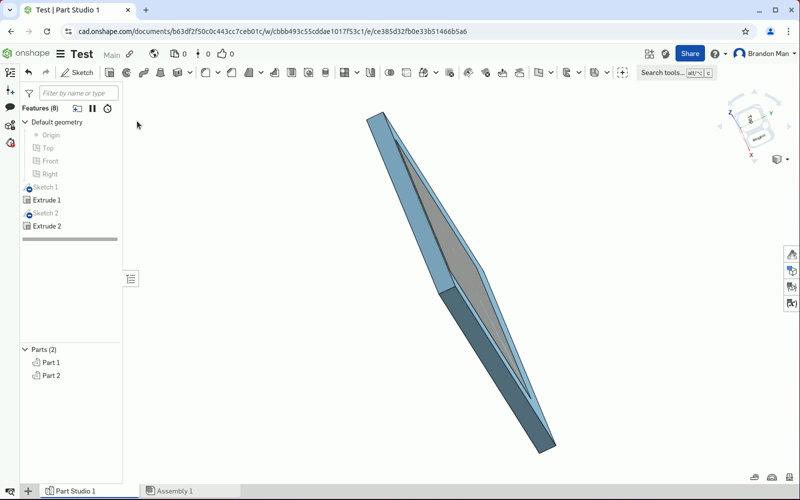
key(up, 2)
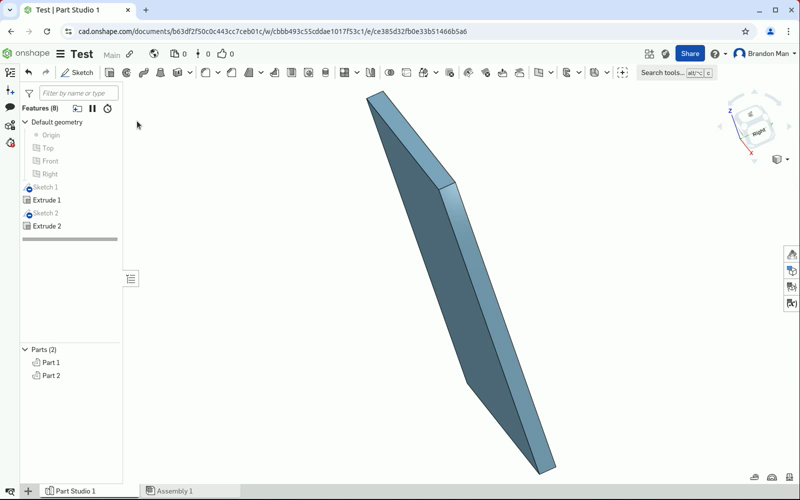
key(right, 2)
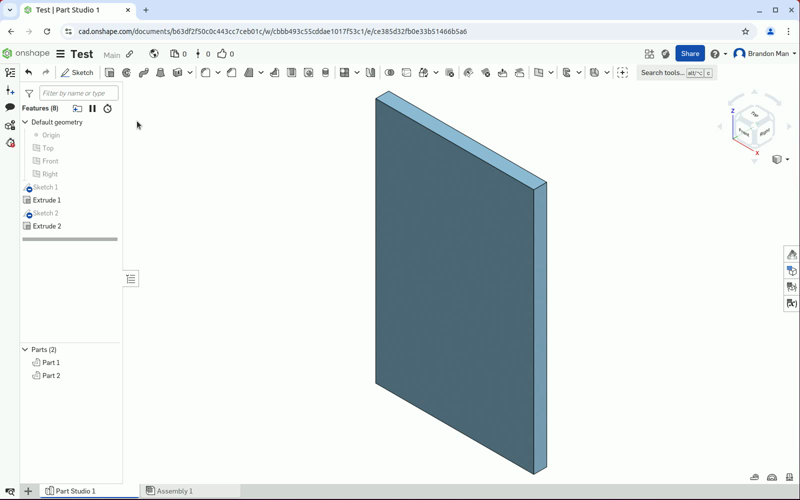
mouse_move(73, 189)
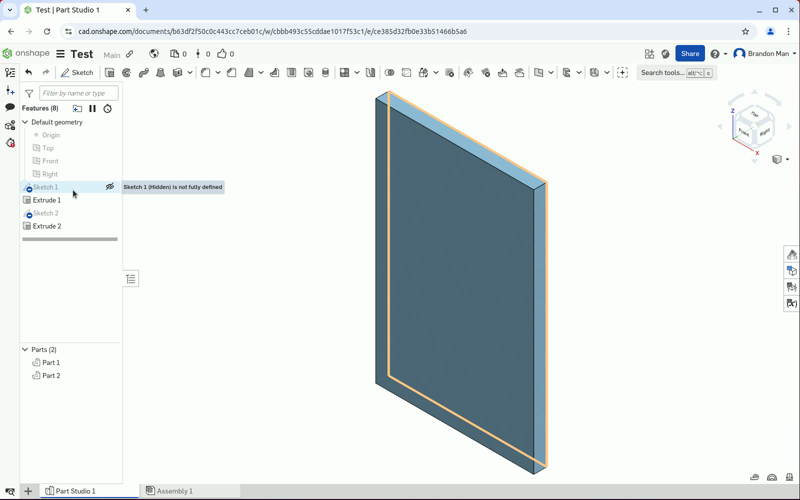
click(73, 189)